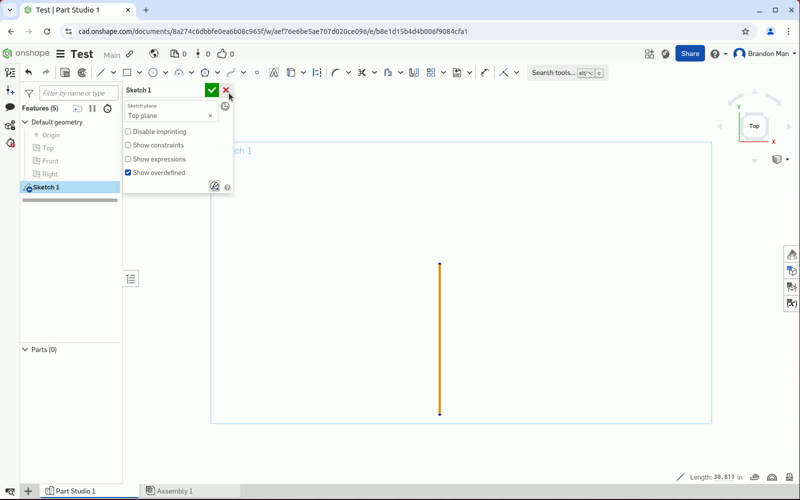
key(shift+h)
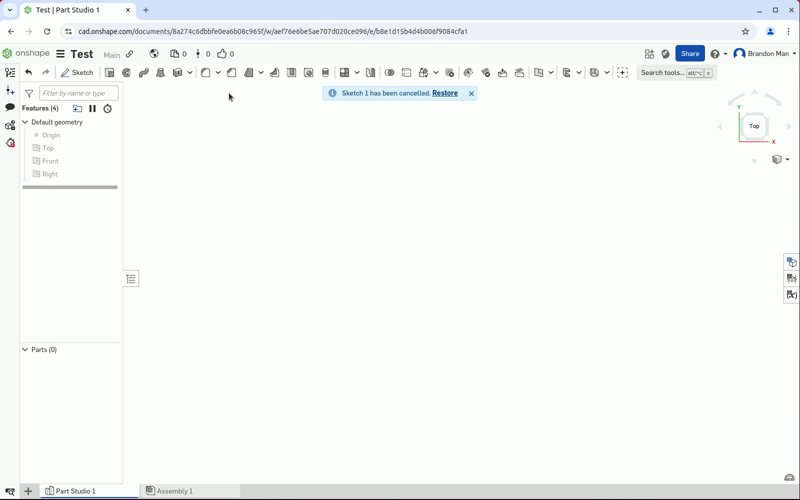
mouse_move(73, 352)
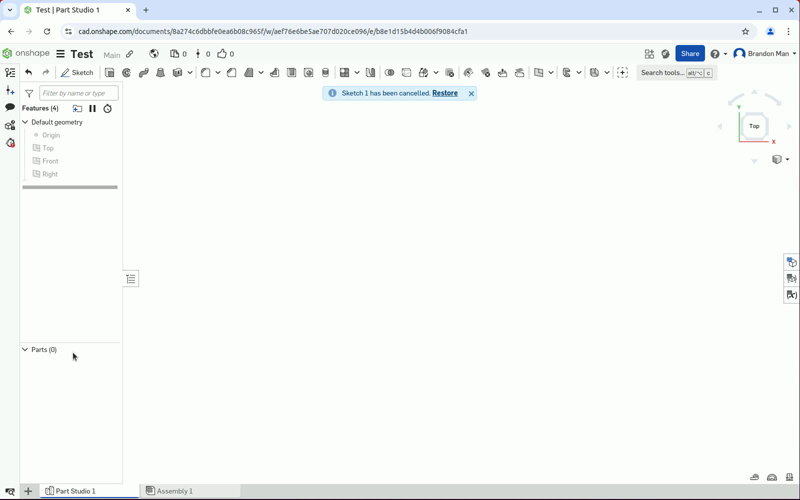
key(y)
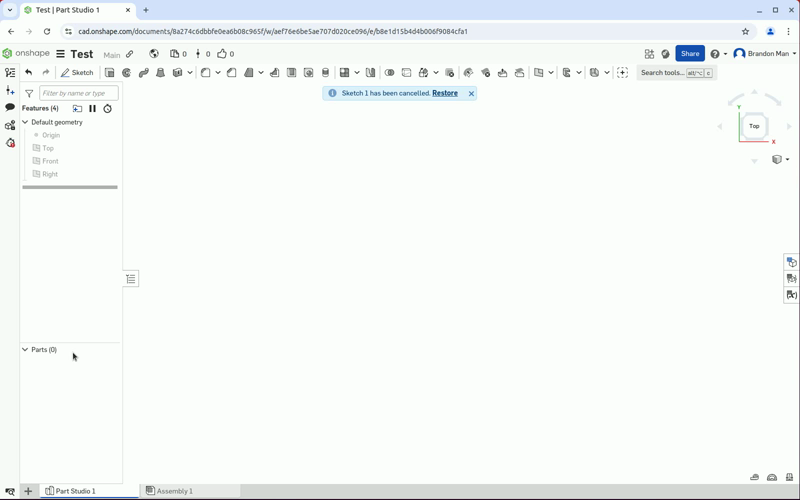
key(shift+p)
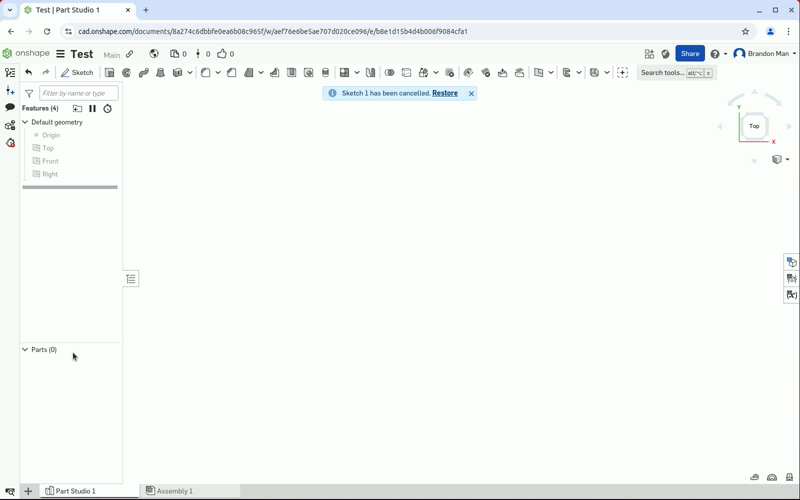
key(space)
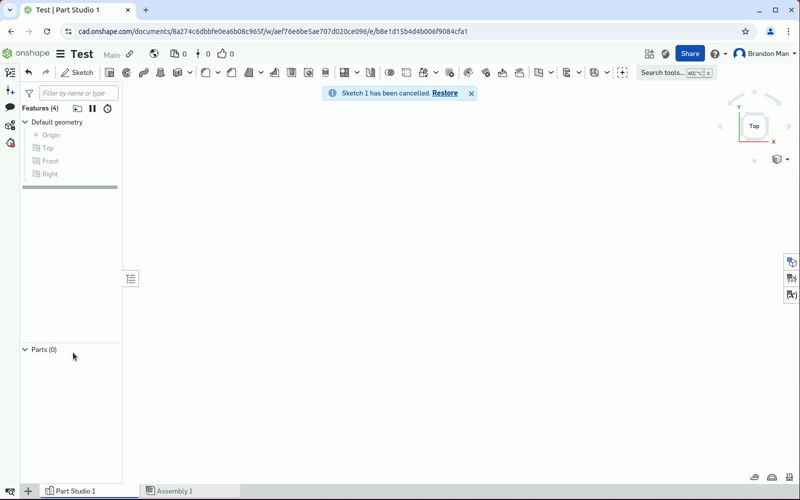
key_down(shift)
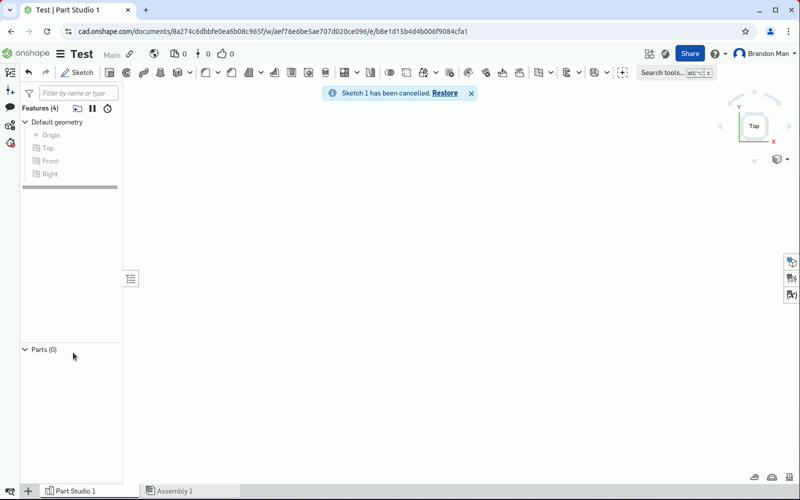
key(up)
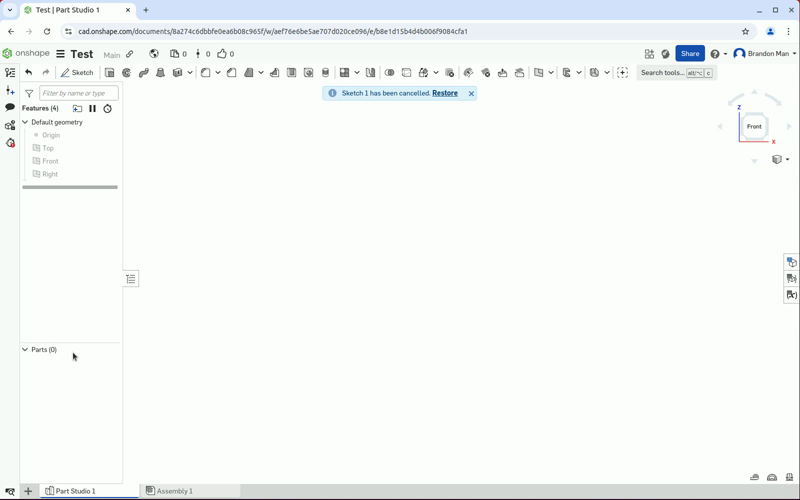
key_up(shift)
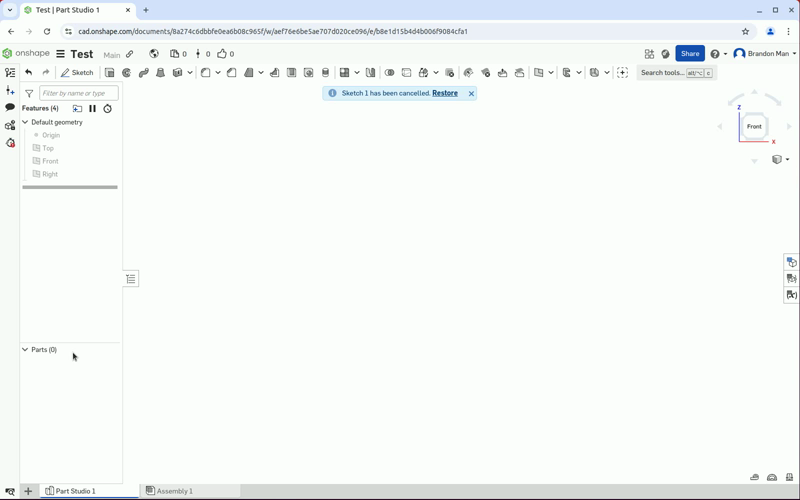
mouse_move(73, 352)
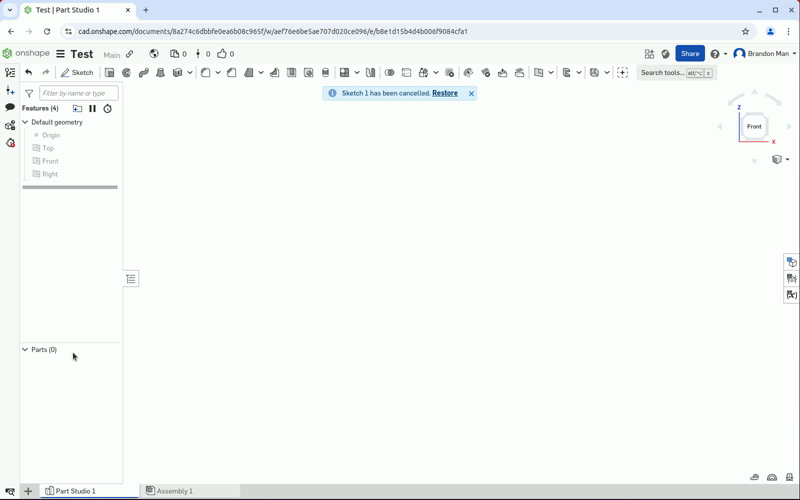
key(shift+y)
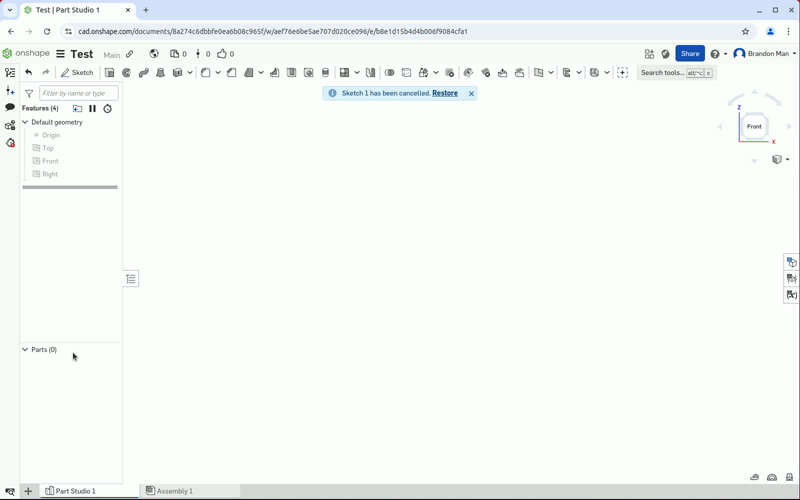
key(shift+s)
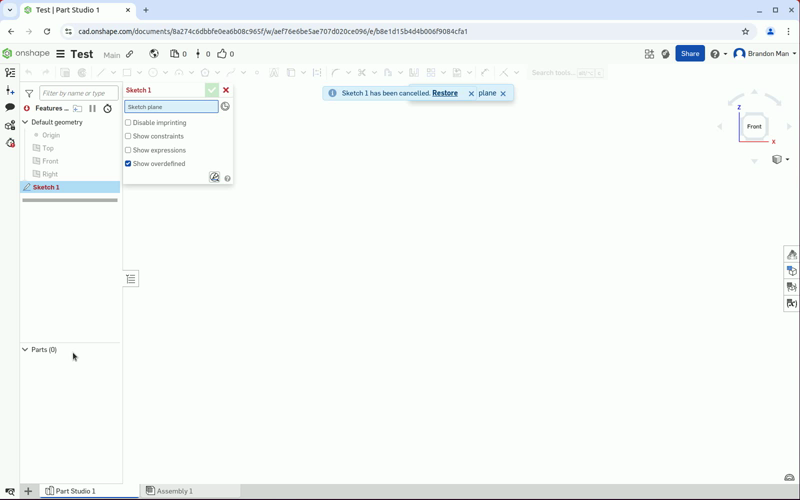
mouse_move(73, 163)
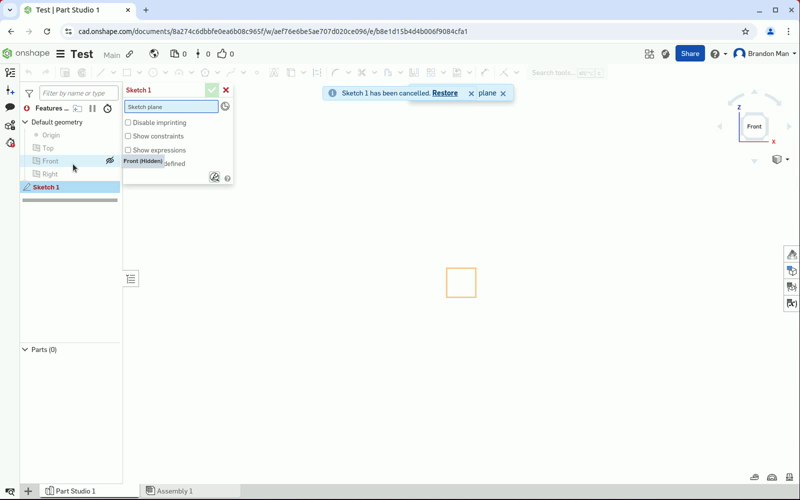
click(73, 163)
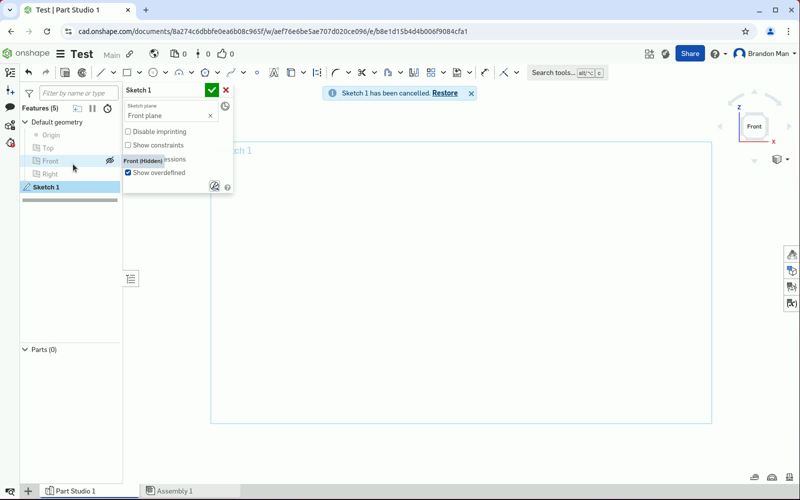
mouse_move(73, 352)
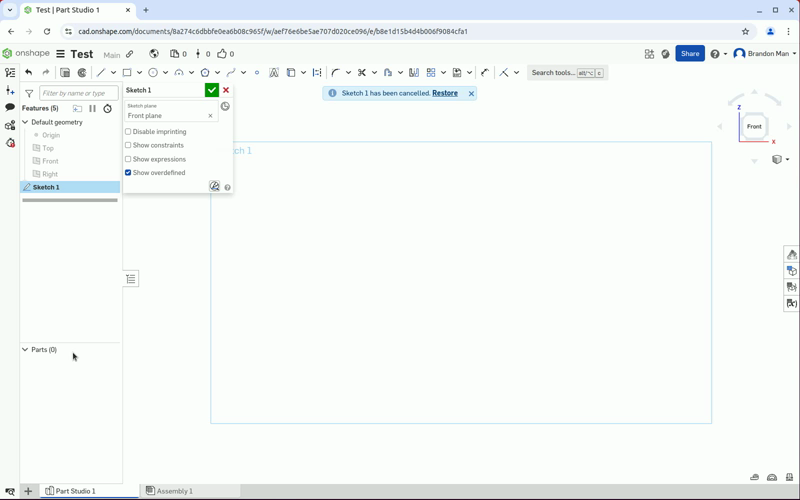
key(y)
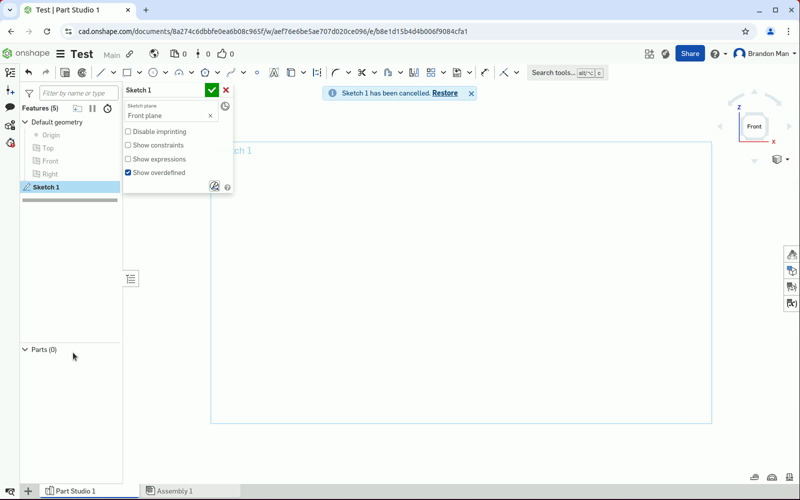
key(l)
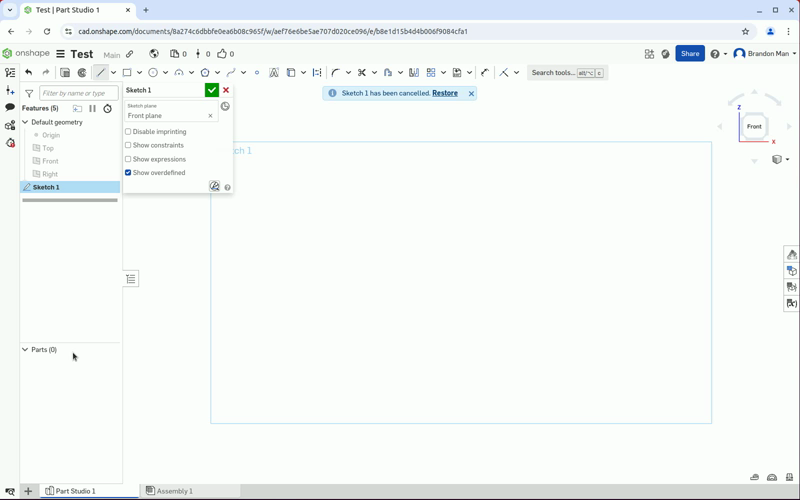
key_down(shift)
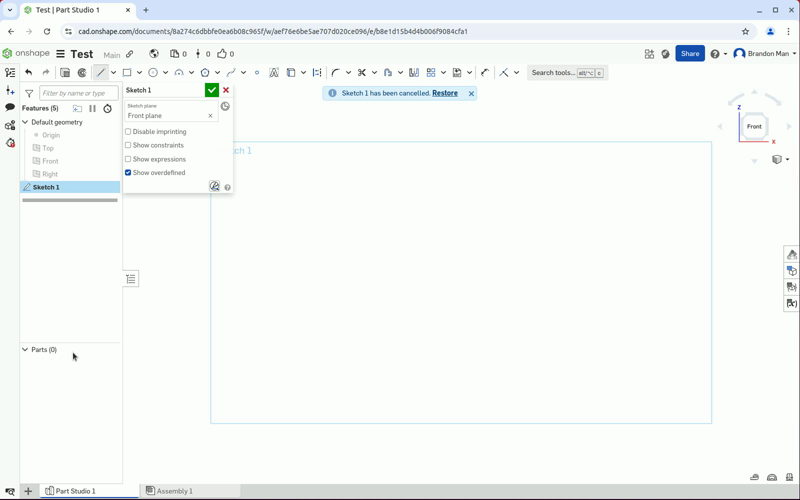
mouse_move(436, 357)
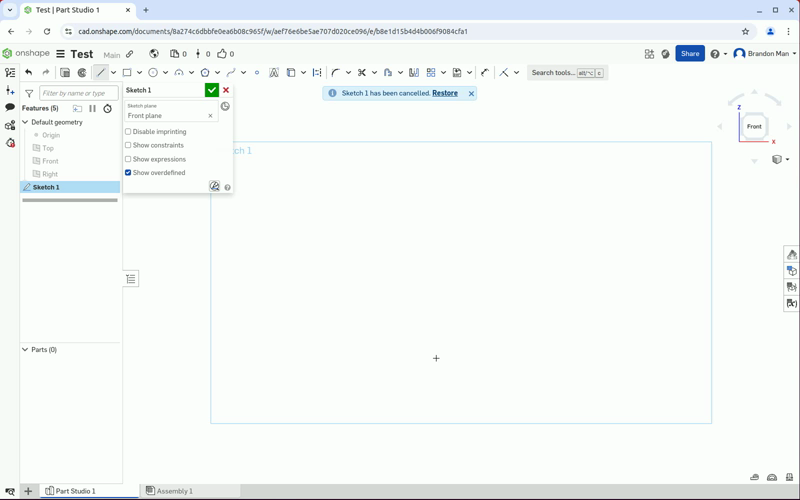
click(436, 357)
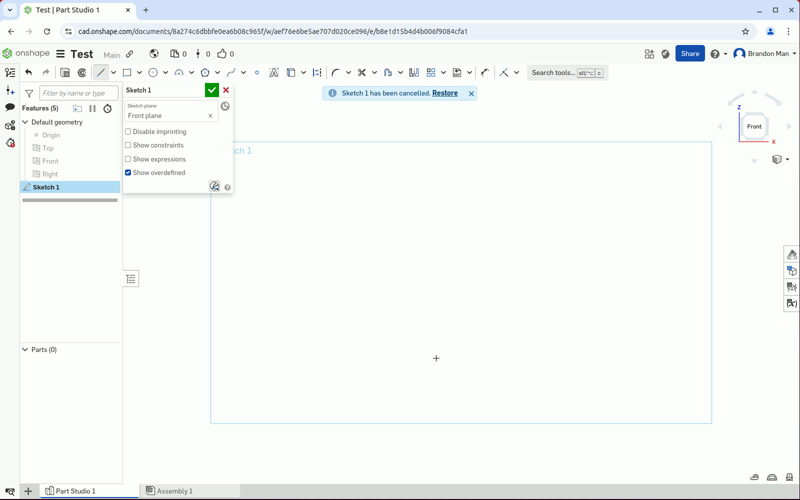
key_up(shift)
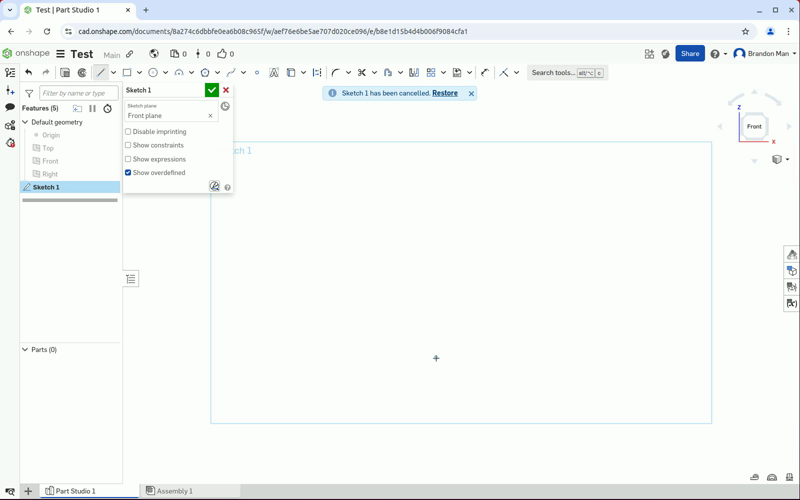
key_down(shift)
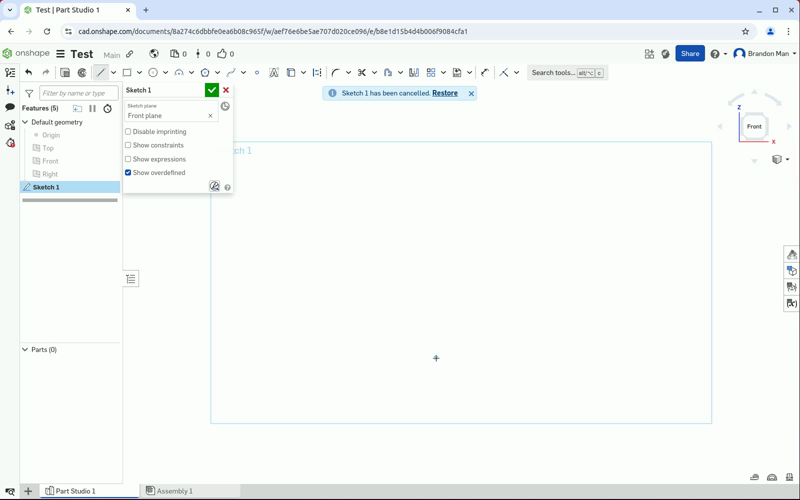
mouse_move(511, 357)
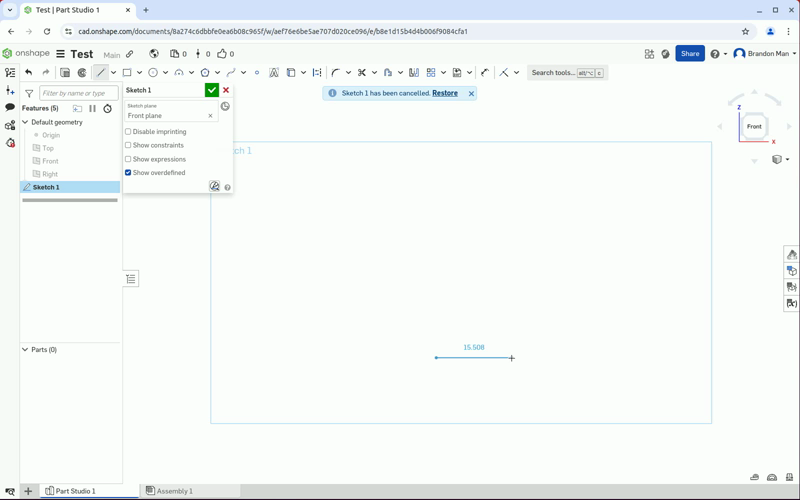
click(511, 357)
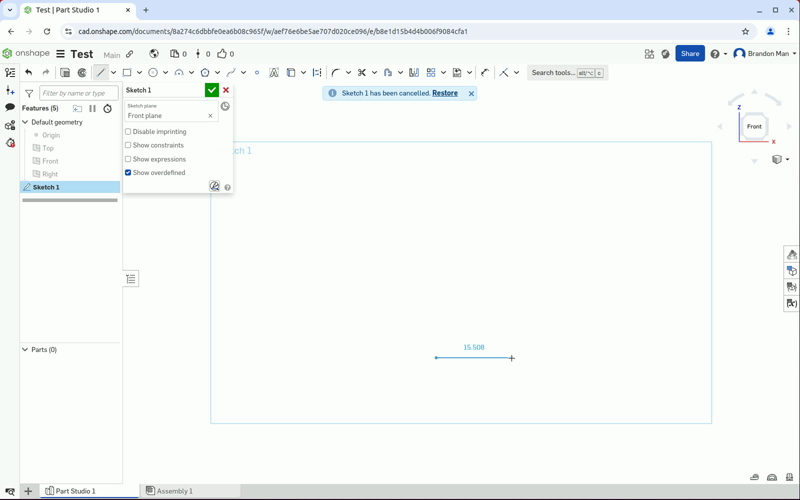
key_up(shift)
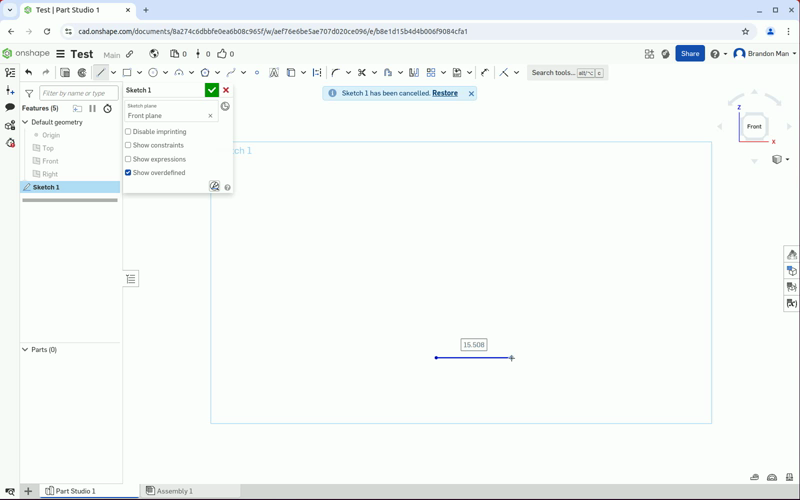
key_down(shift)
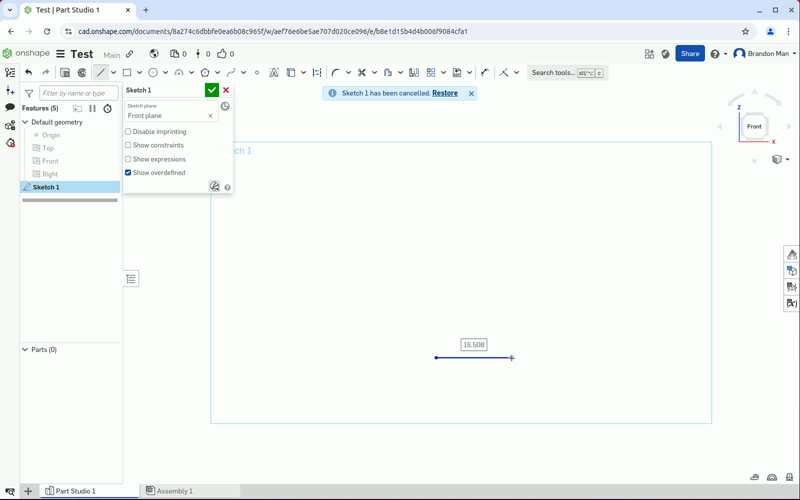
mouse_move(541, 357)
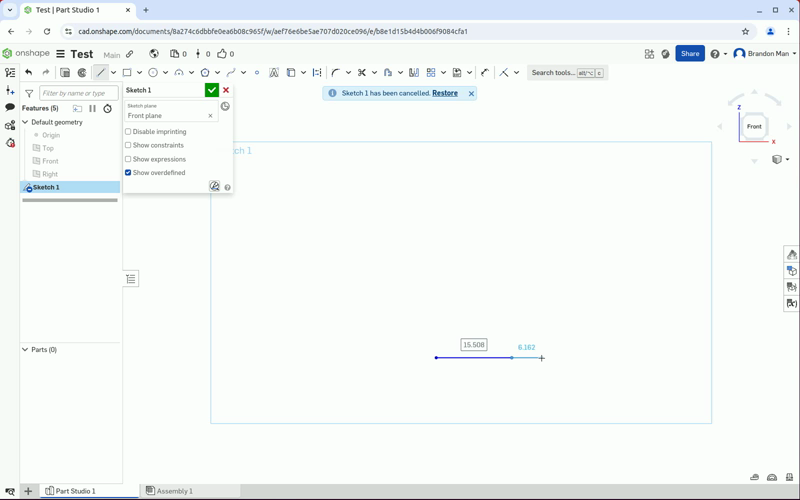
mouse_move(511, 332)
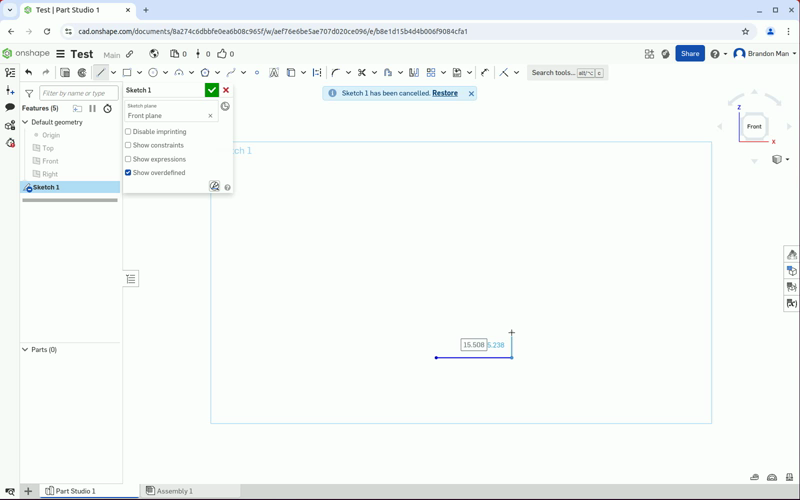
click(511, 332)
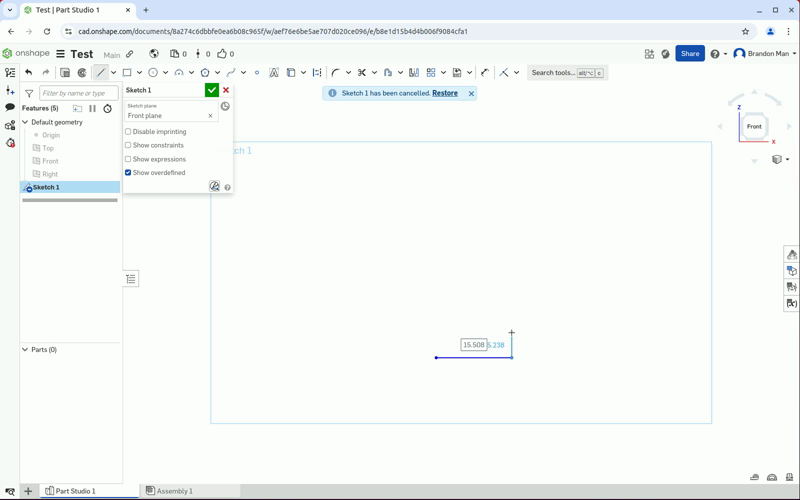
key_up(shift)
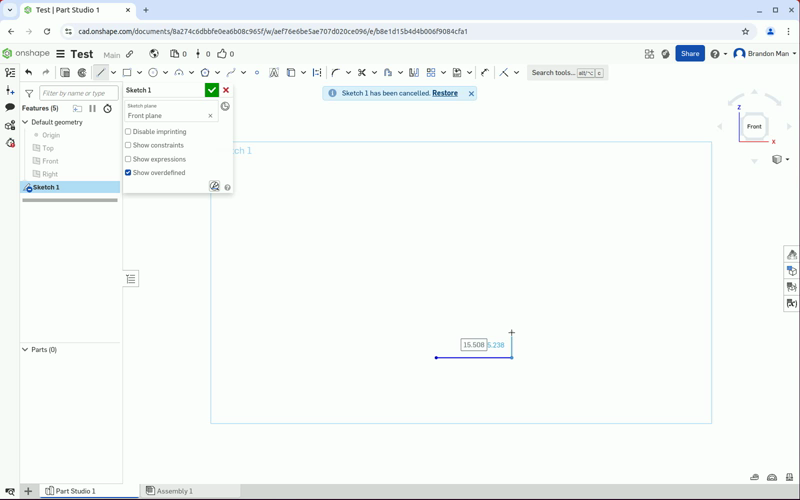
key(esc)
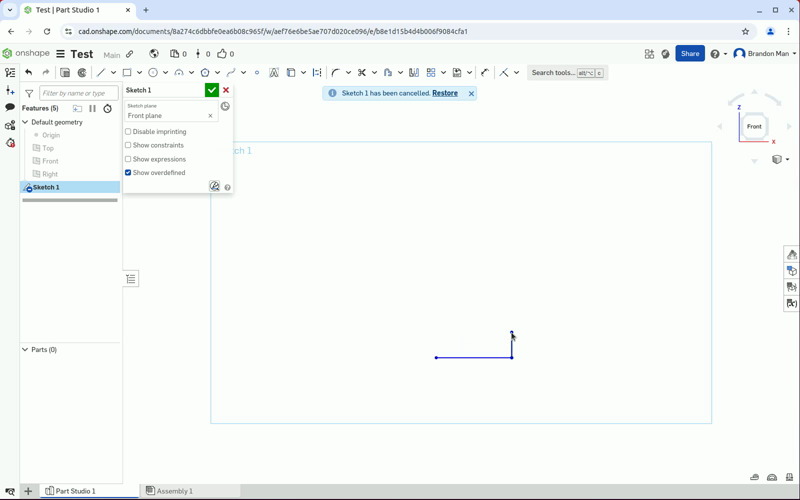
key(a)
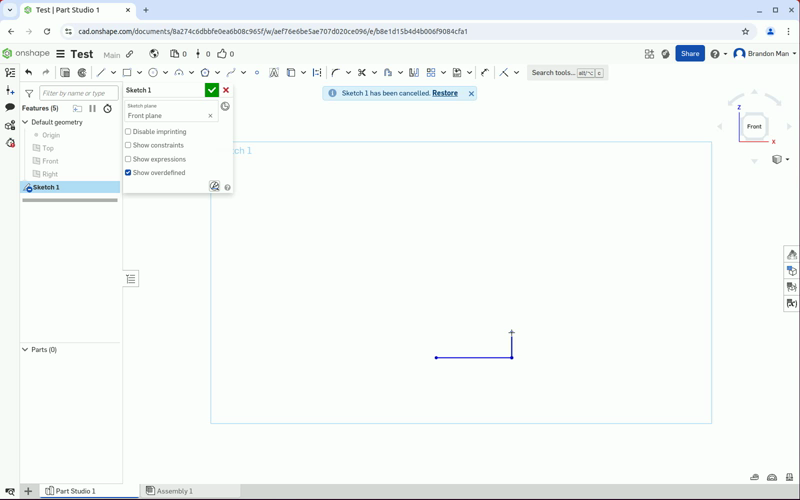
mouse_move(511, 332)
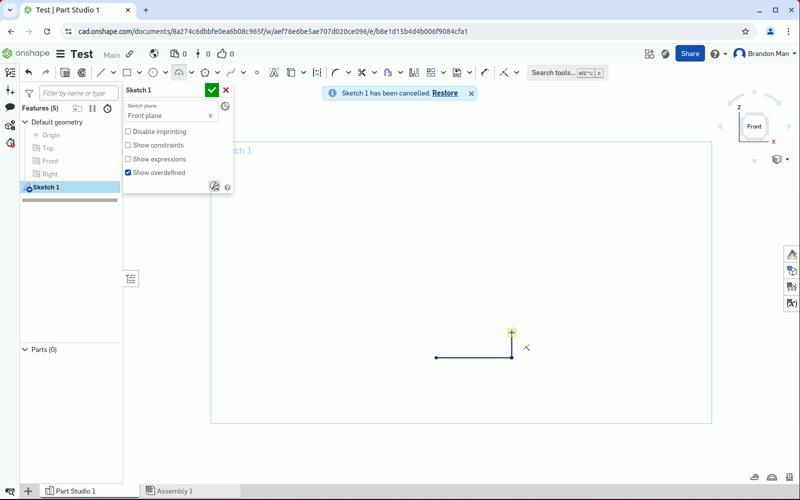
click(511, 332)
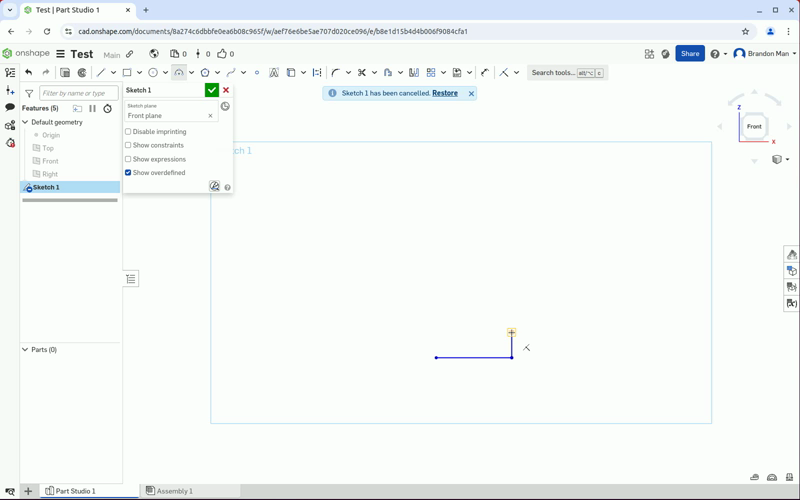
key_down(shift)
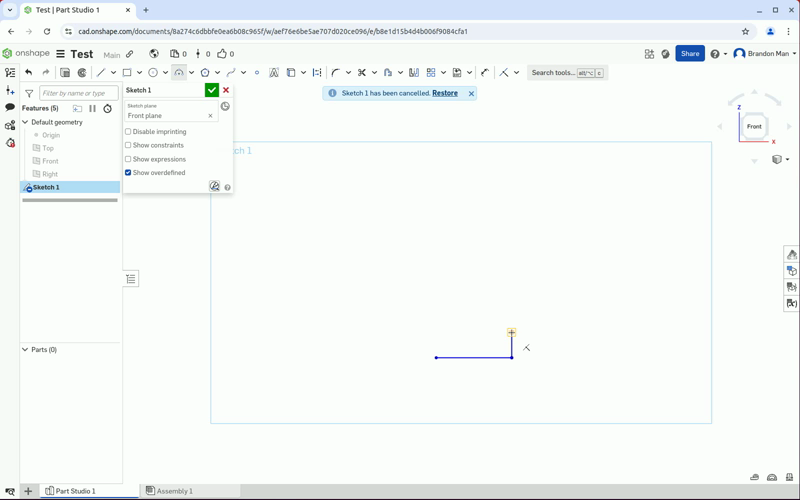
mouse_move(461, 282)
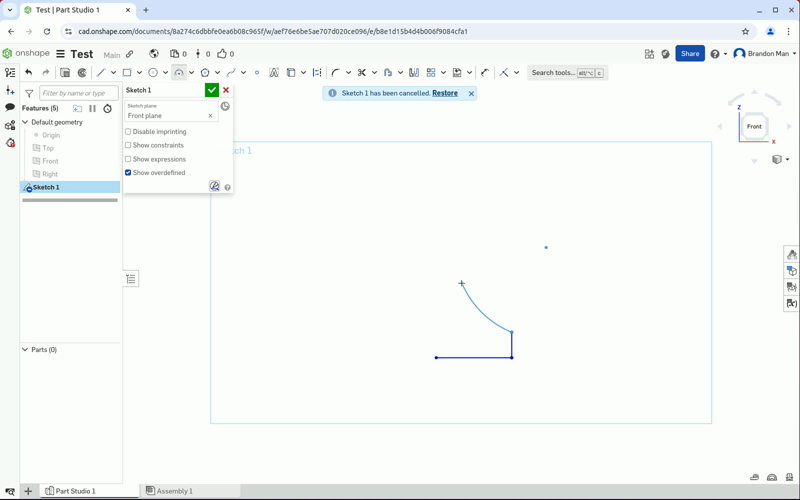
click(461, 282)
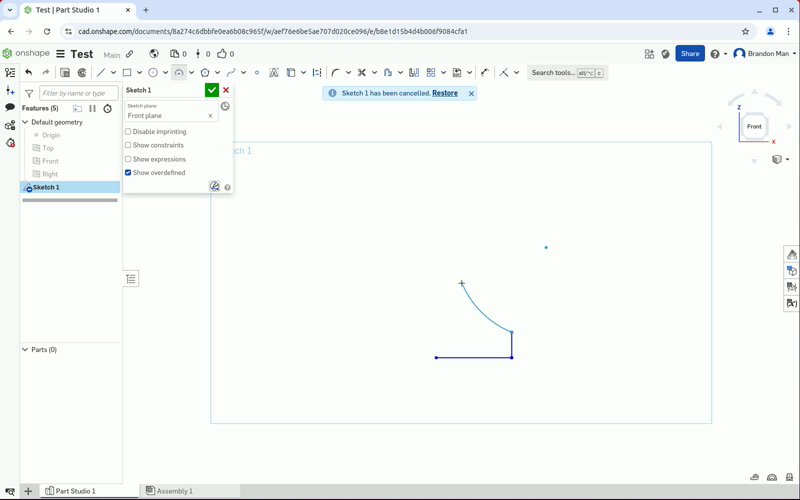
mouse_move(476, 318)
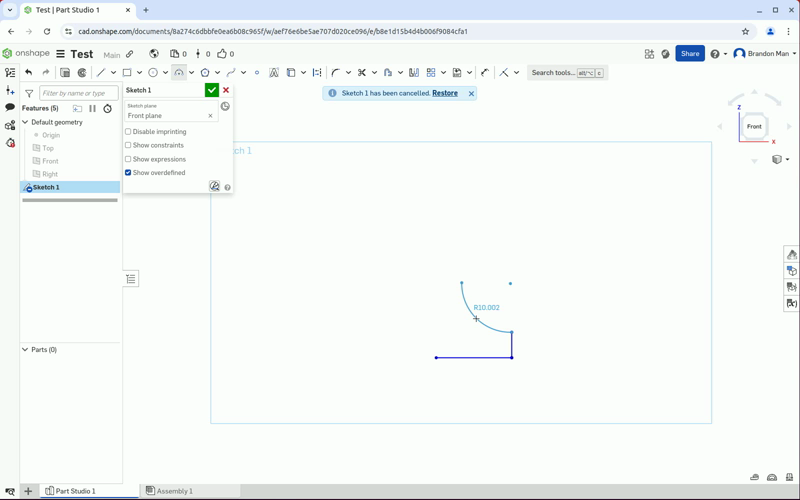
click(476, 318)
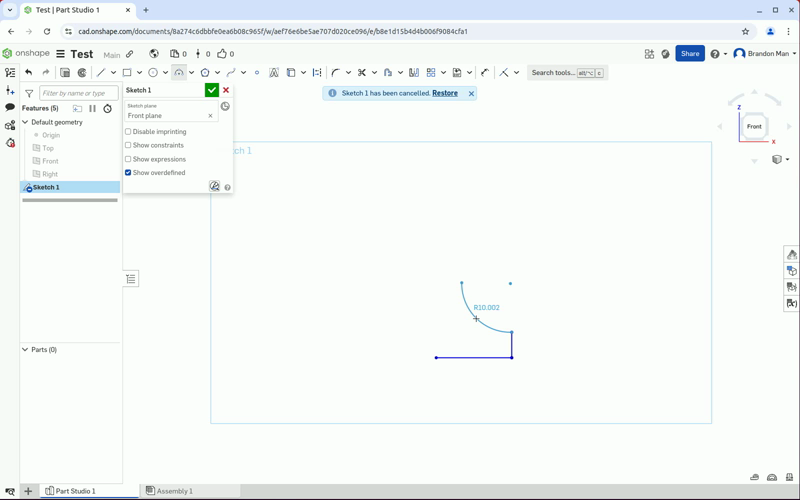
key_up(shift)
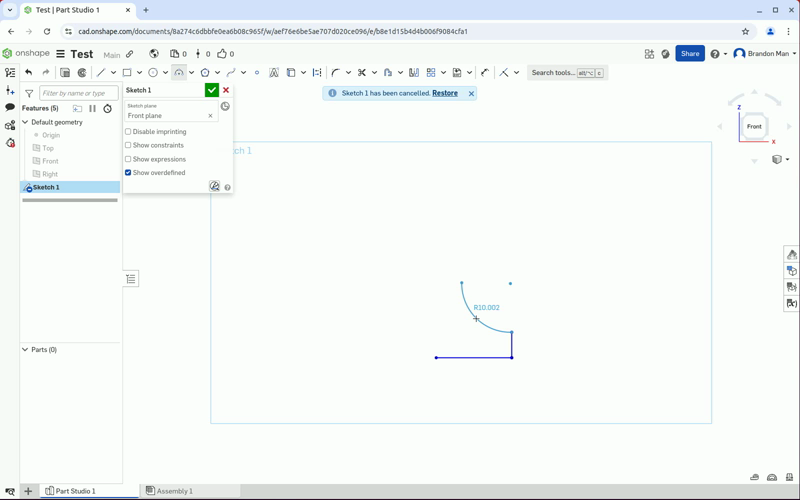
key(esc)
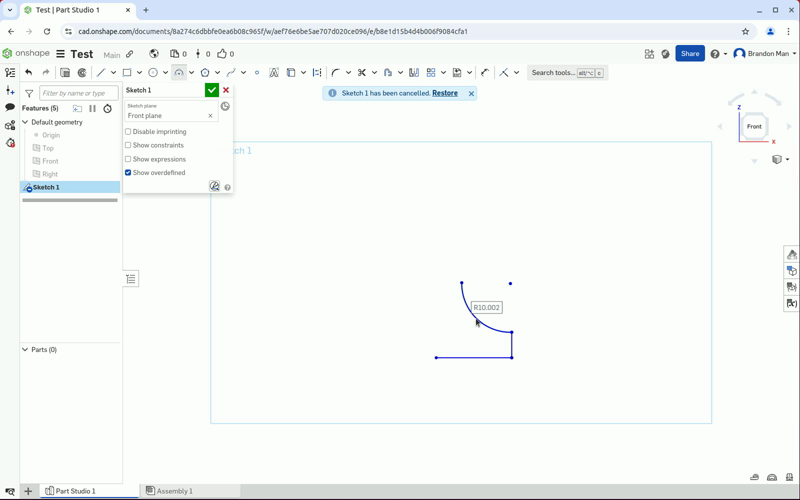
key(l)
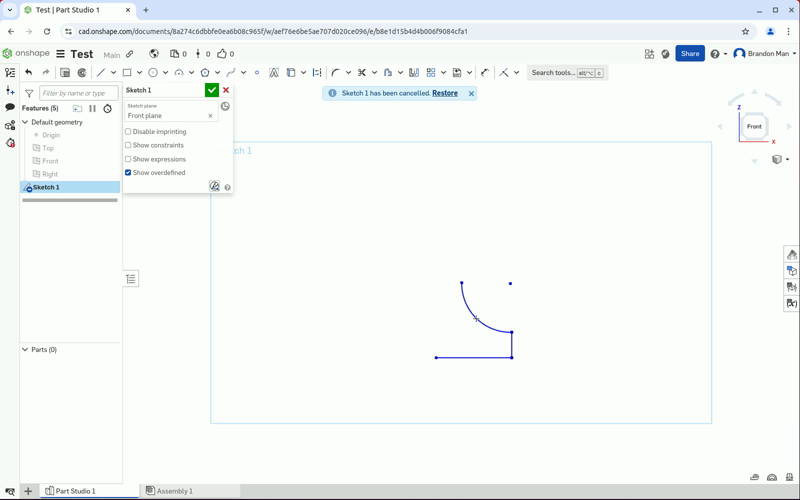
mouse_move(461, 282)
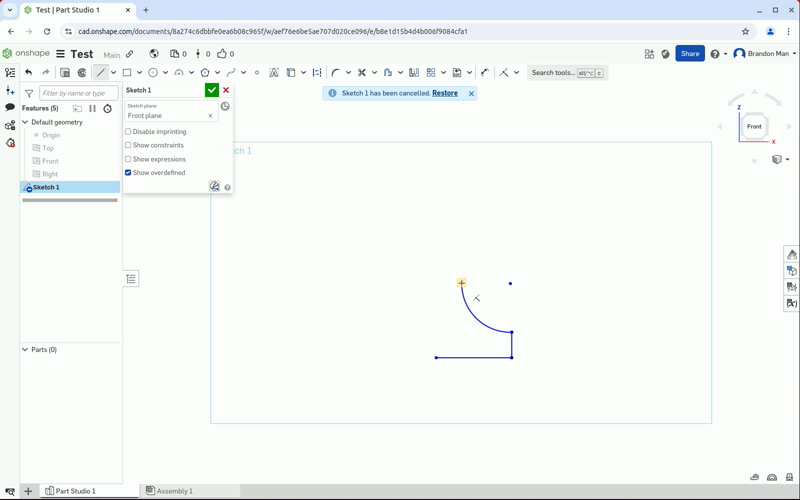
click(461, 282)
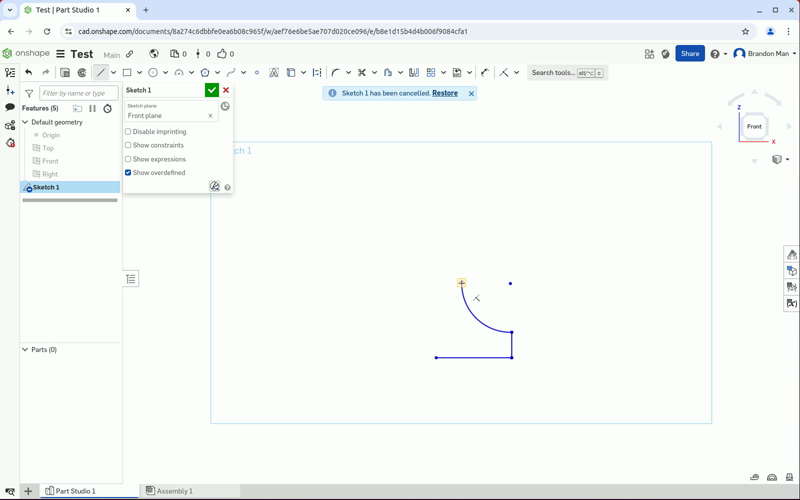
key_down(shift)
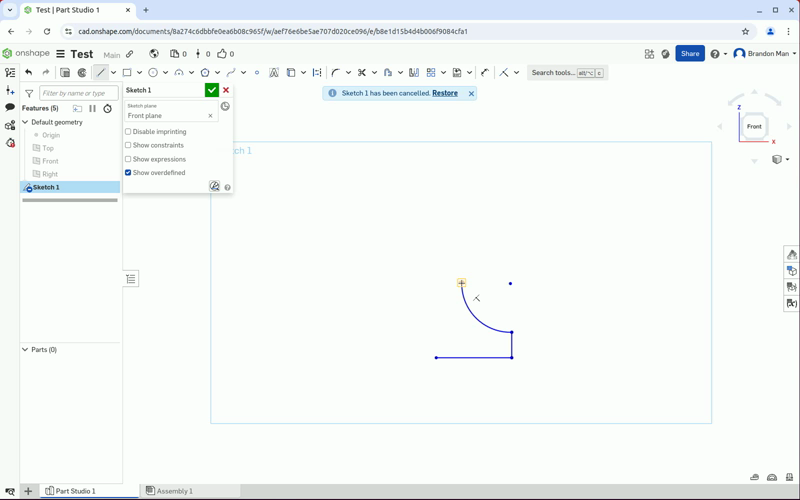
mouse_move(491, 282)
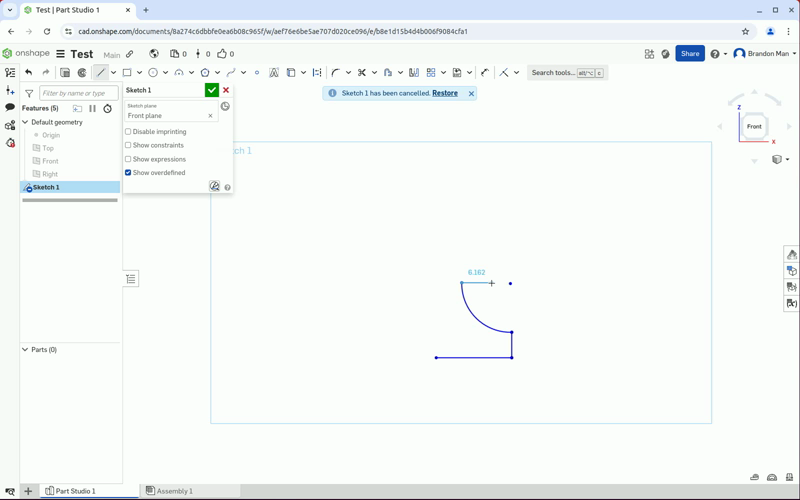
mouse_move(436, 282)
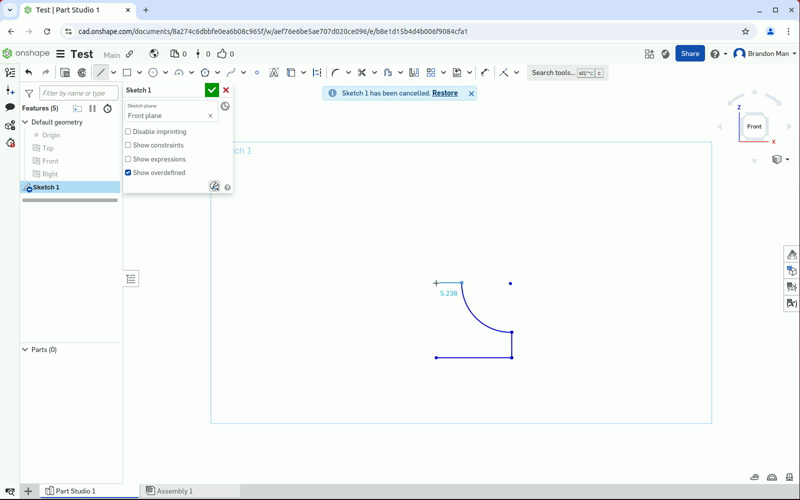
click(436, 282)
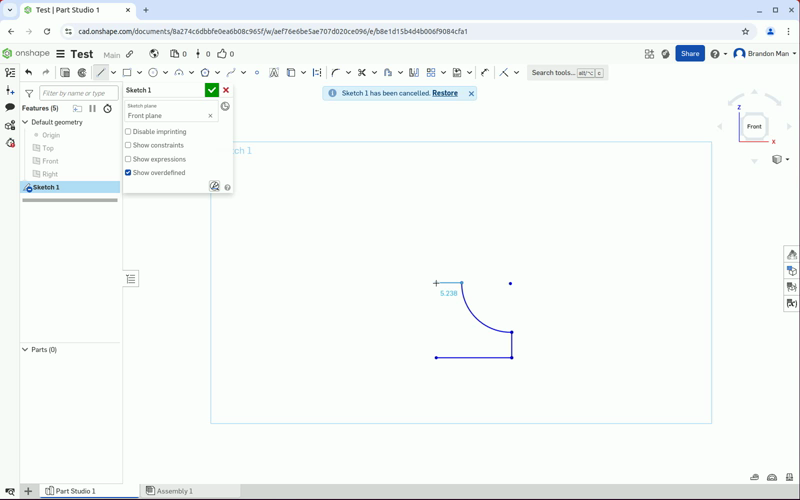
key_up(shift)
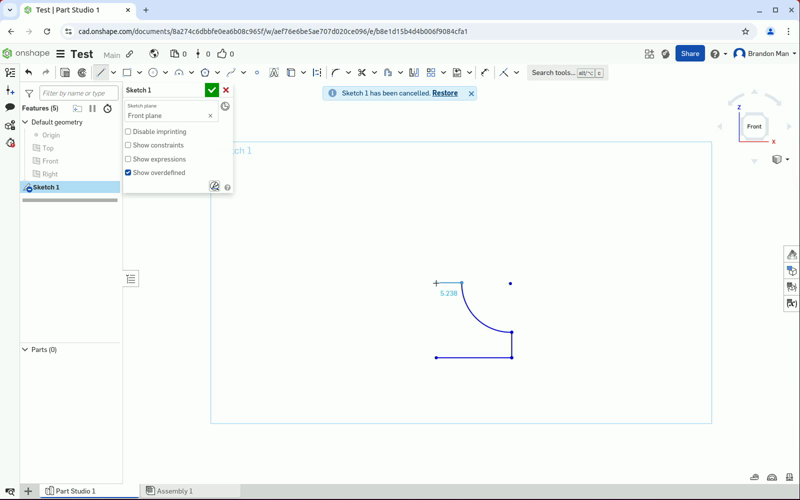
key_down(shift)
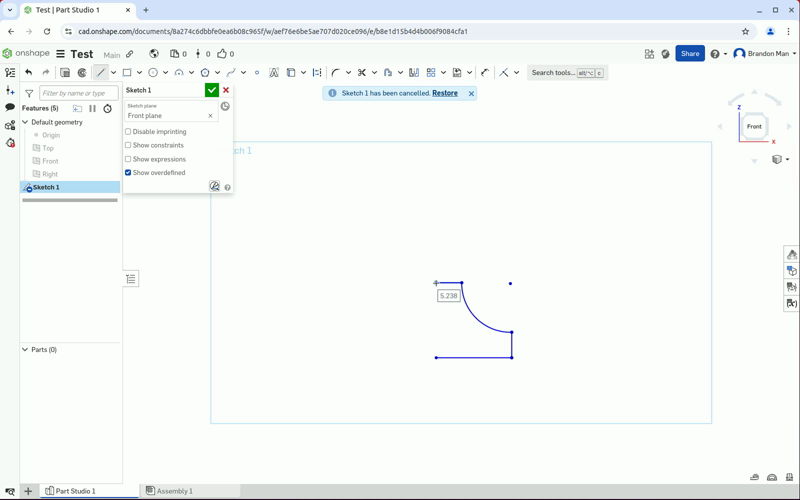
mouse_move(436, 357)
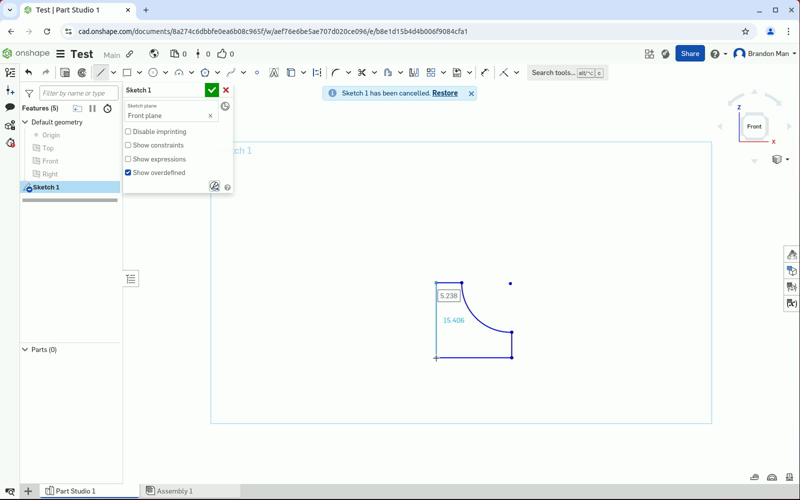
key_up(shift)
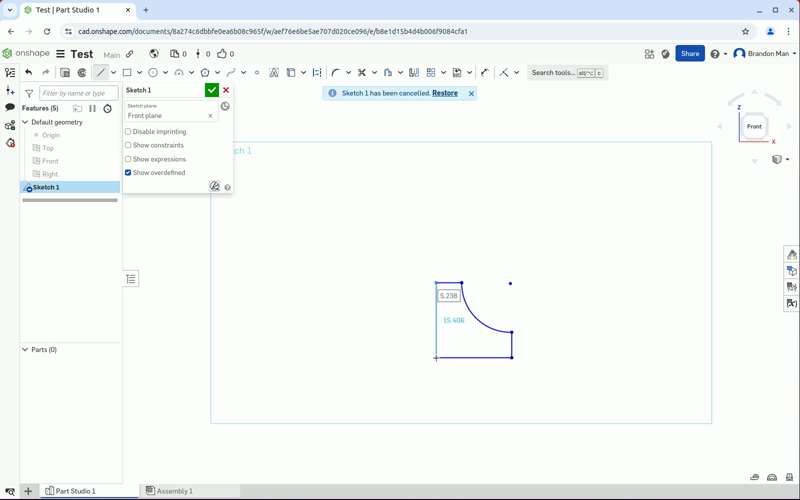
click(436, 357)
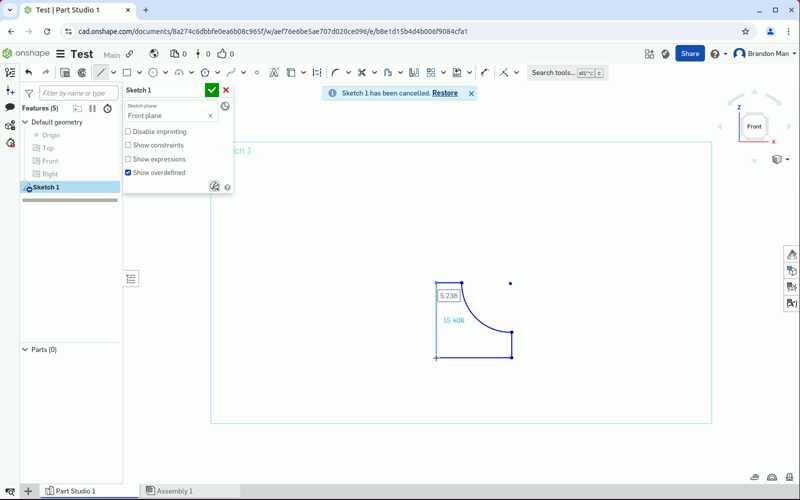
key(esc)
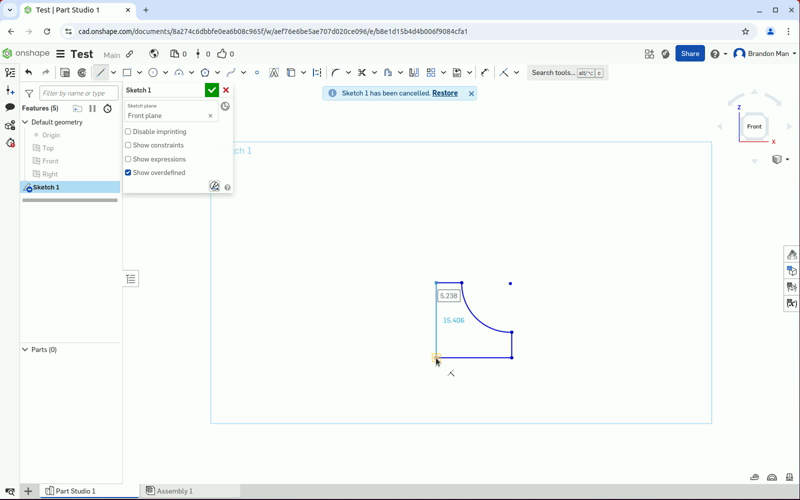
mouse_move(491, 331)
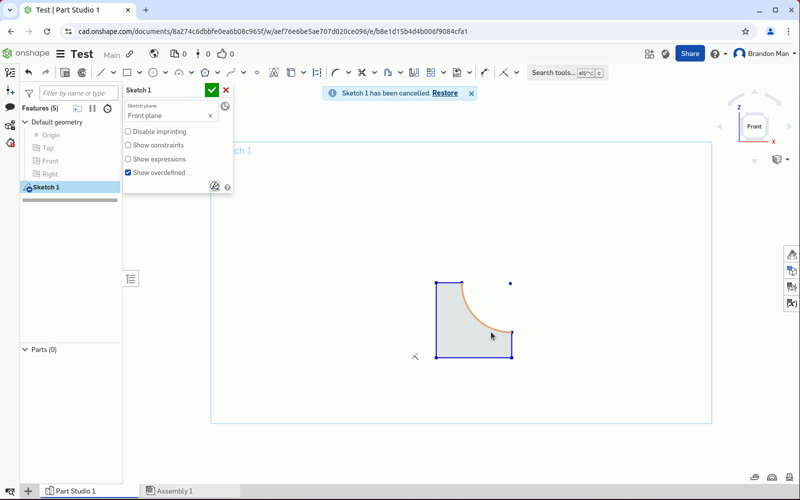
click(491, 331)
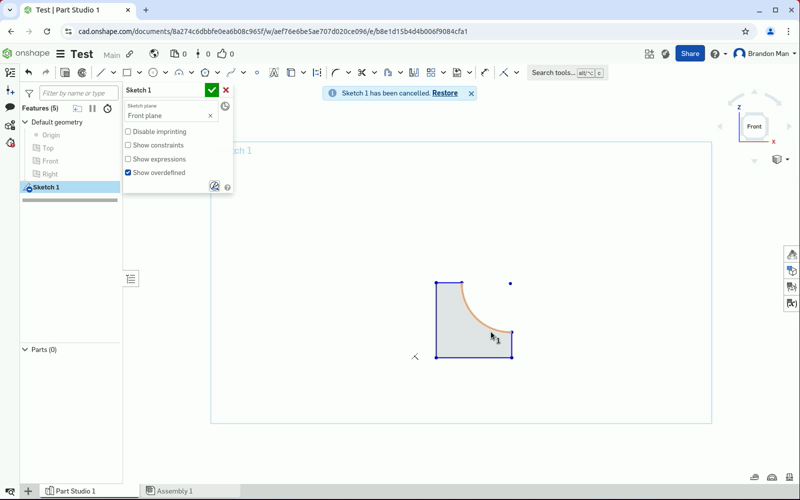
mouse_move(73, 352)
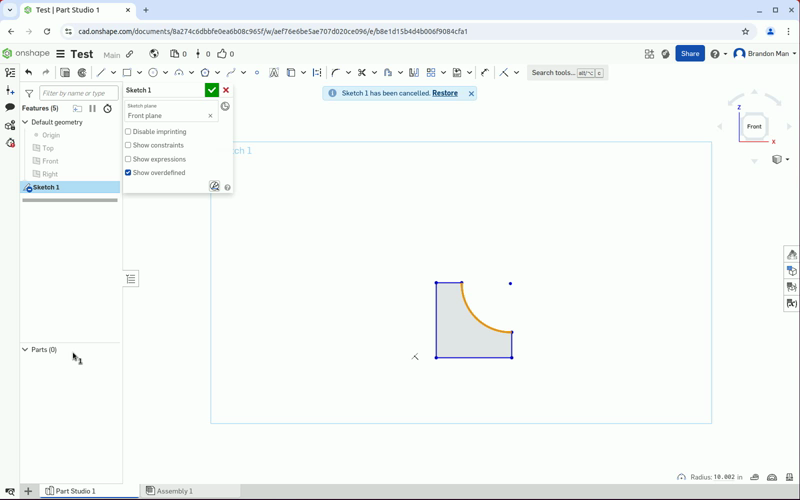
key(shift+y)
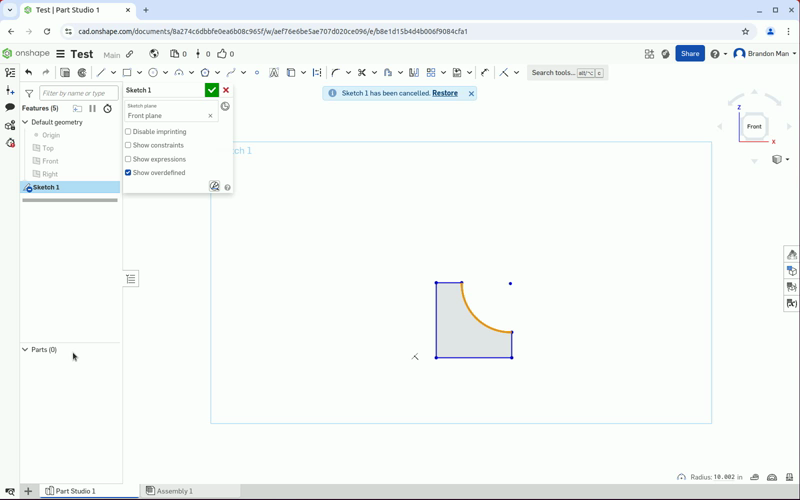
key(shift+e)
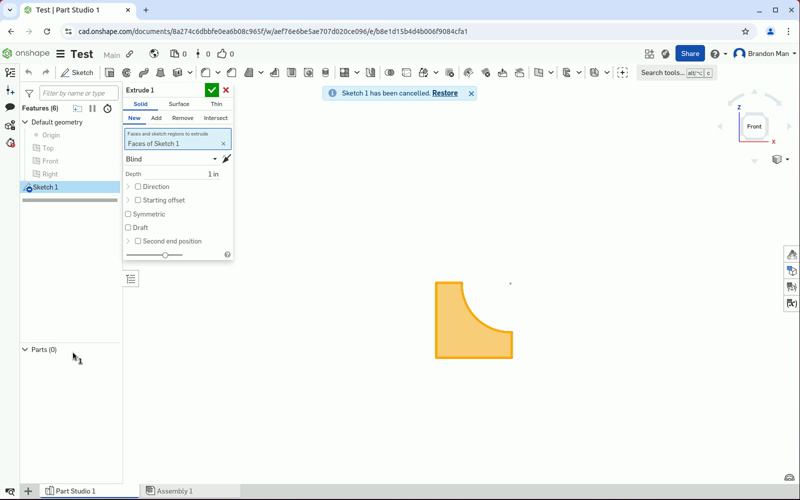
mouse_move(143, 106)
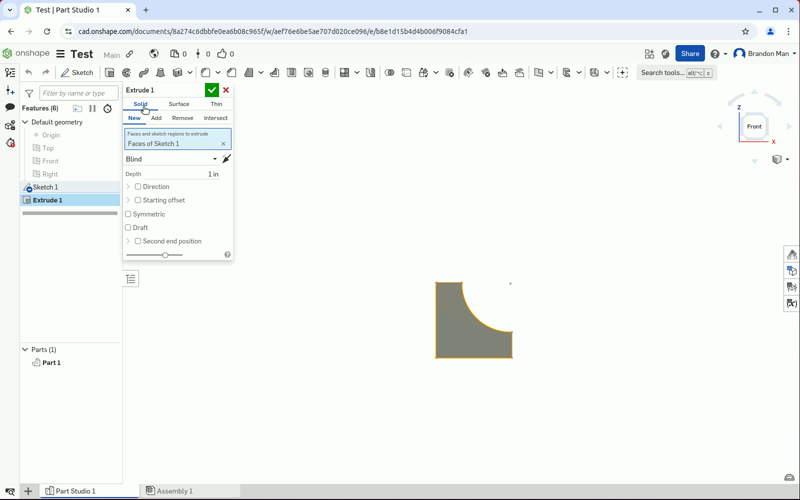
click(143, 106)
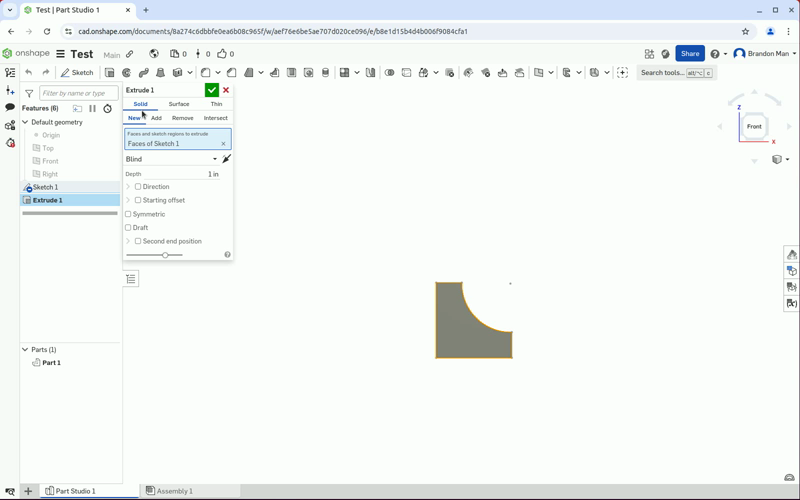
mouse_move(137, 120)
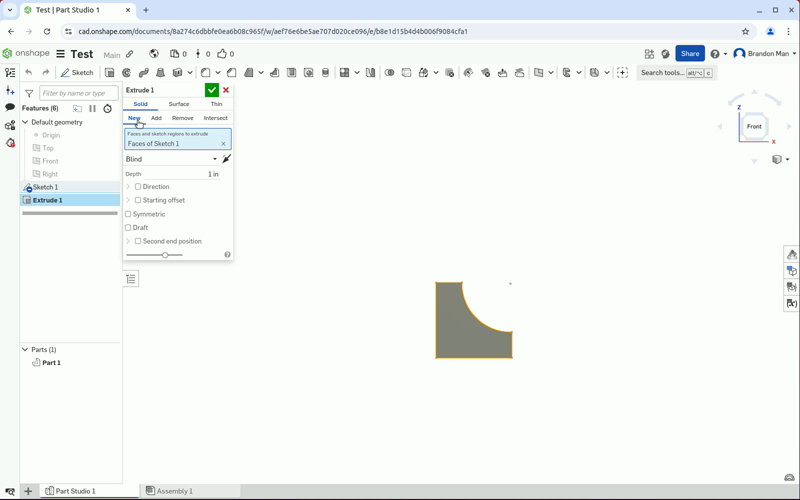
click(137, 120)
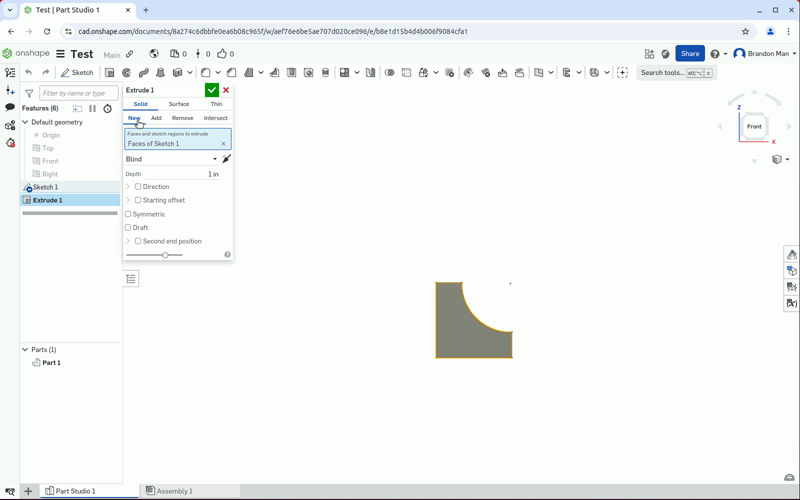
key(tab, 4)
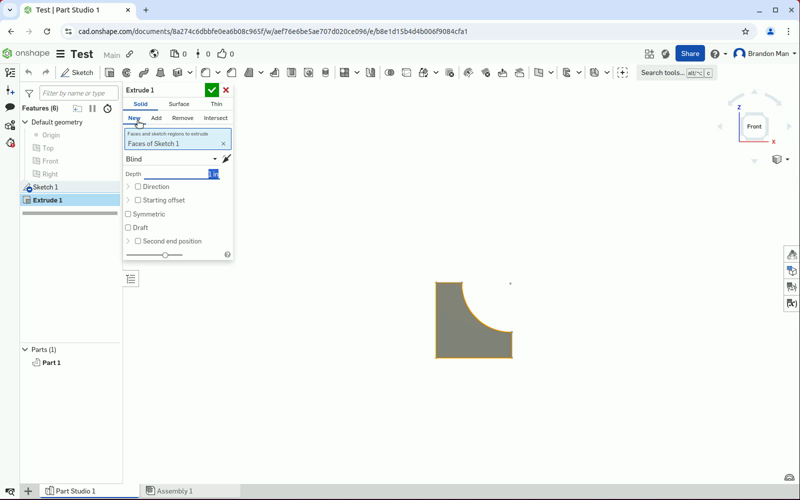
text(-23.108)
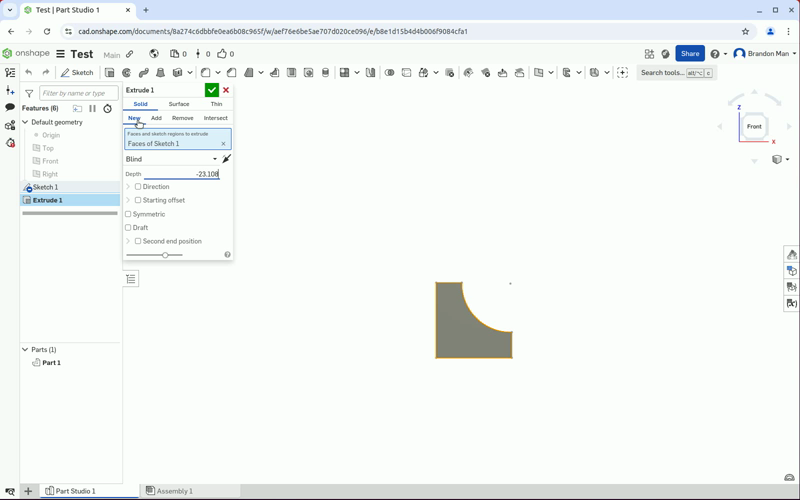
key(enter)
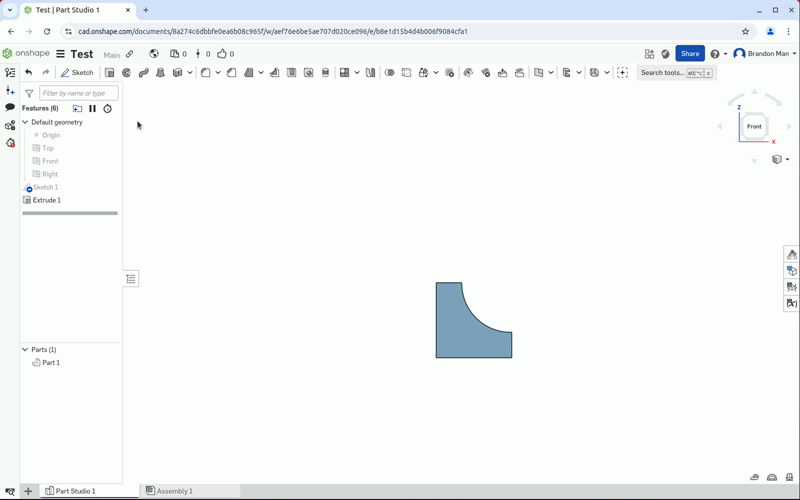
key(shift+h)
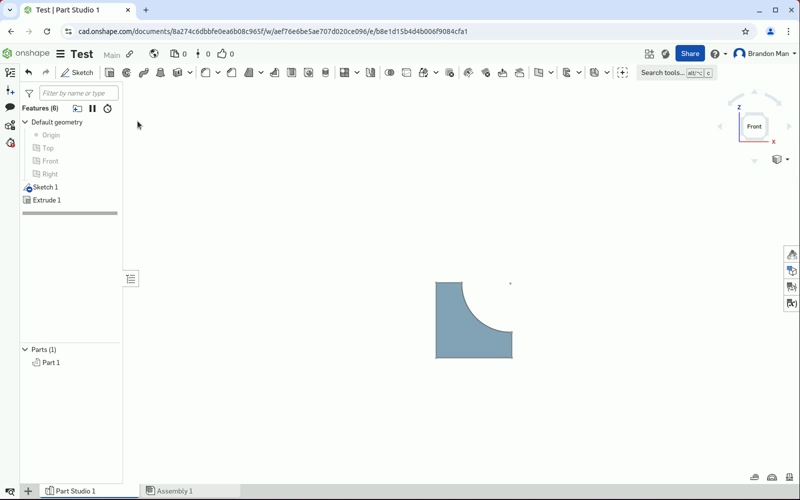
key(shift+h)
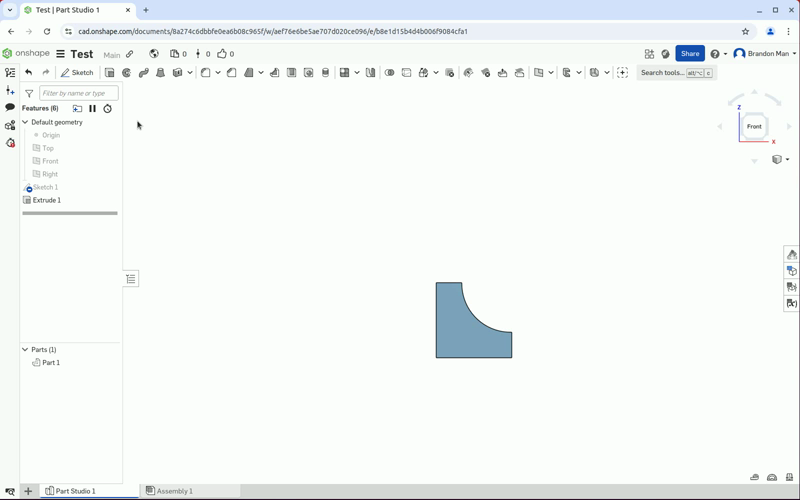
mouse_move(73, 189)
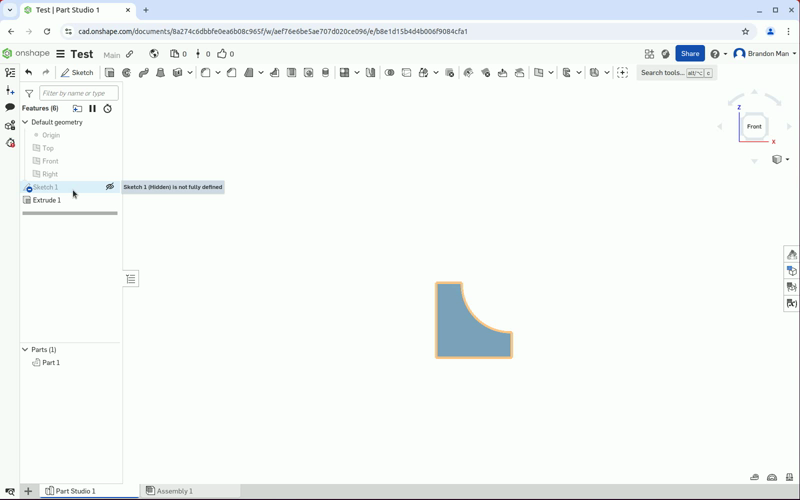
click(73, 189)
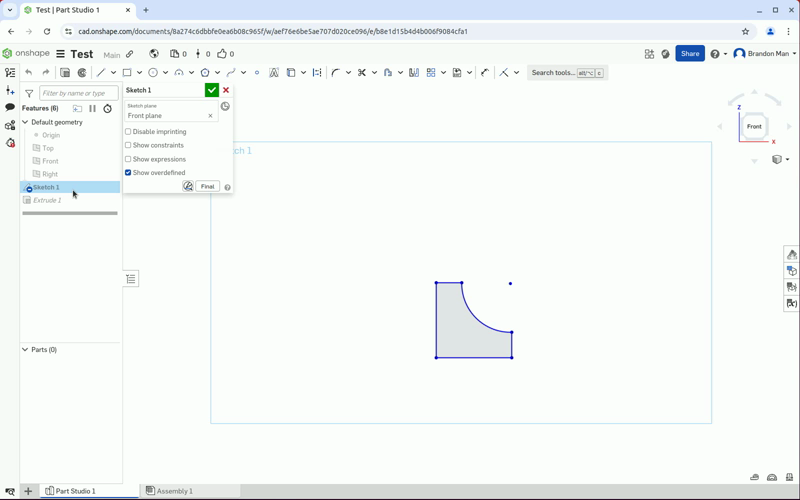
mouse_move(229, 92)
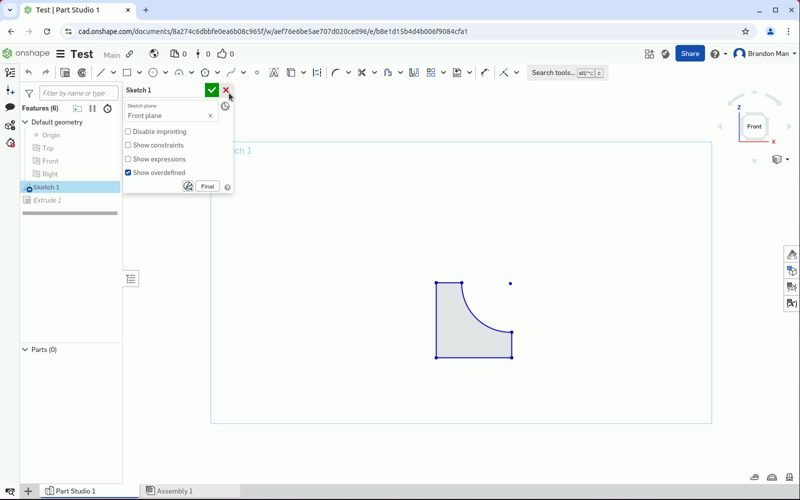
click(229, 92)
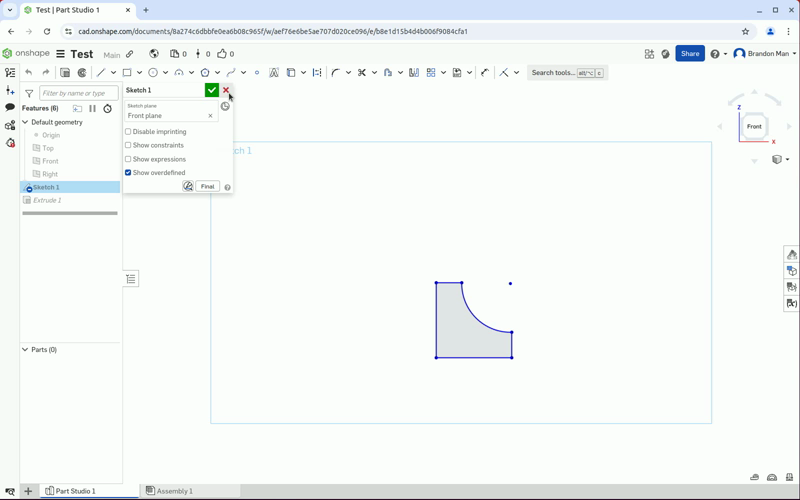
key(shift+s)
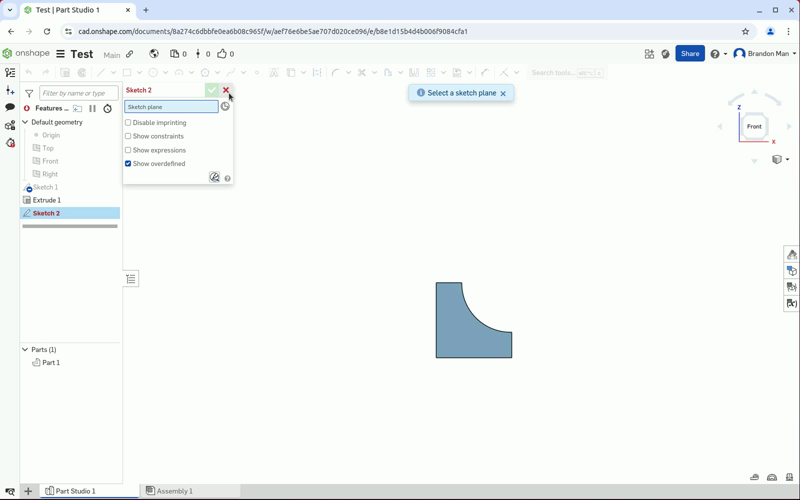
mouse_move(73, 163)
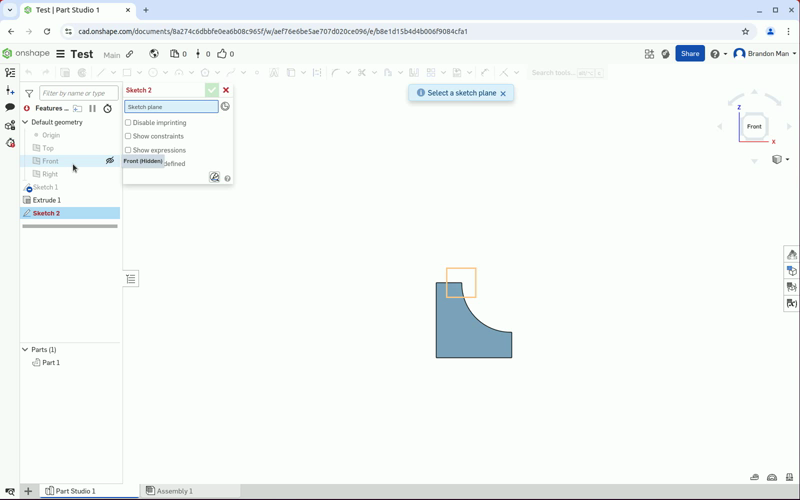
click(73, 163)
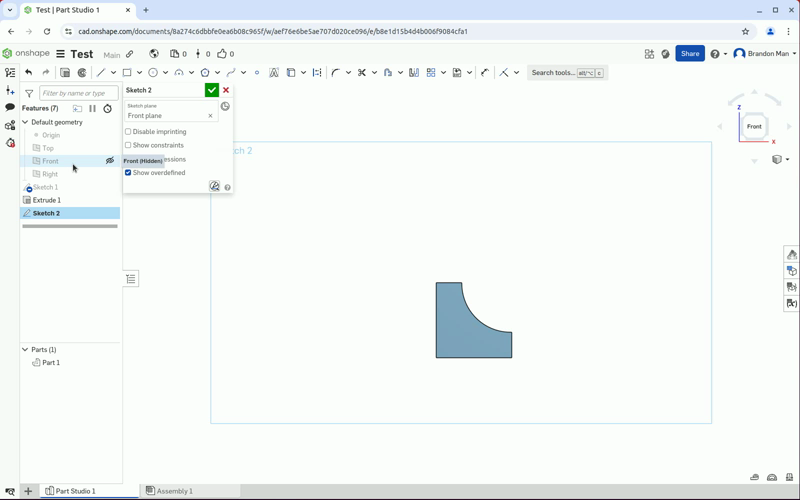
mouse_move(73, 352)
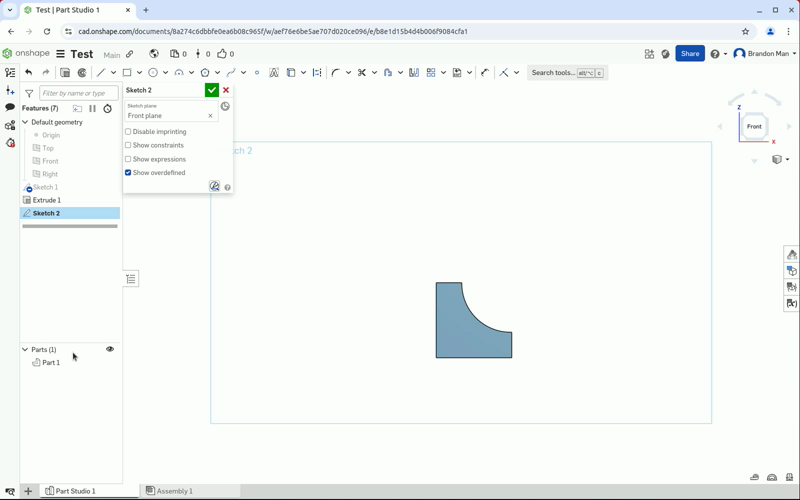
key(y)
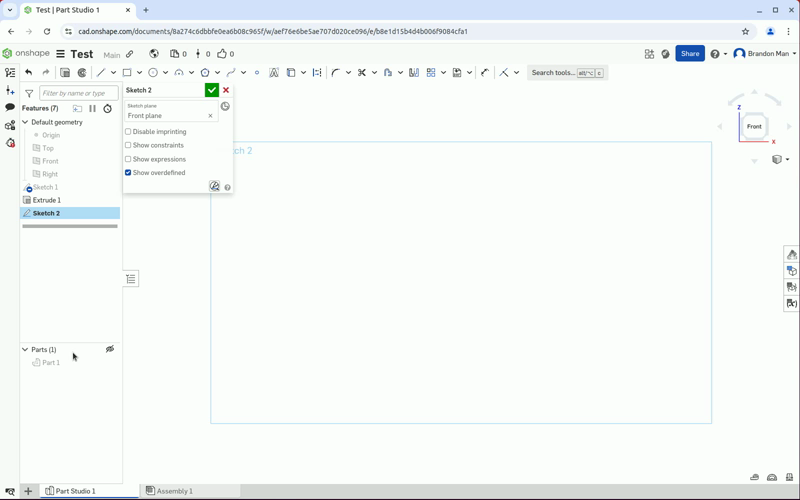
key(a)
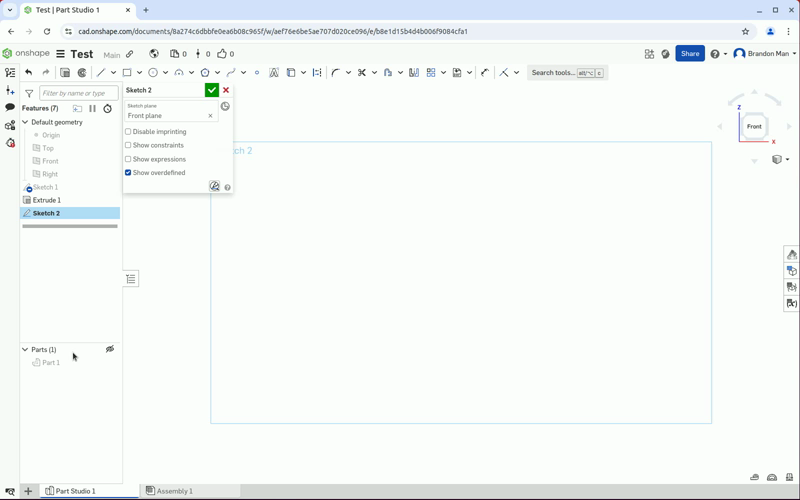
key_down(shift)
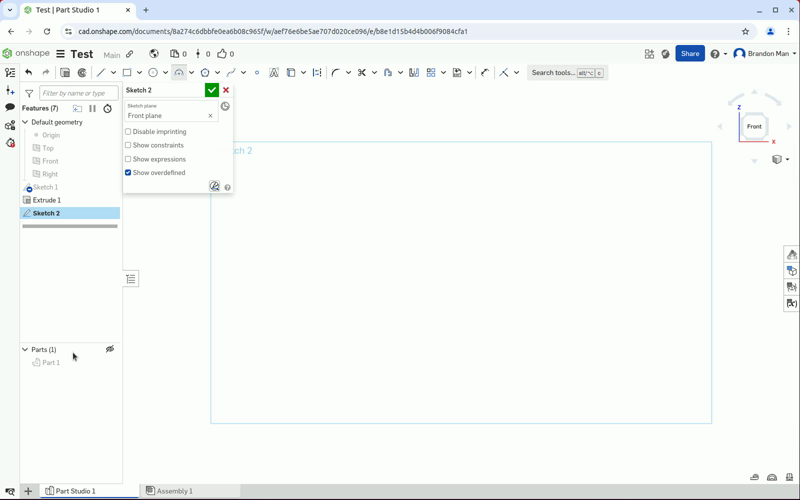
mouse_move(460, 282)
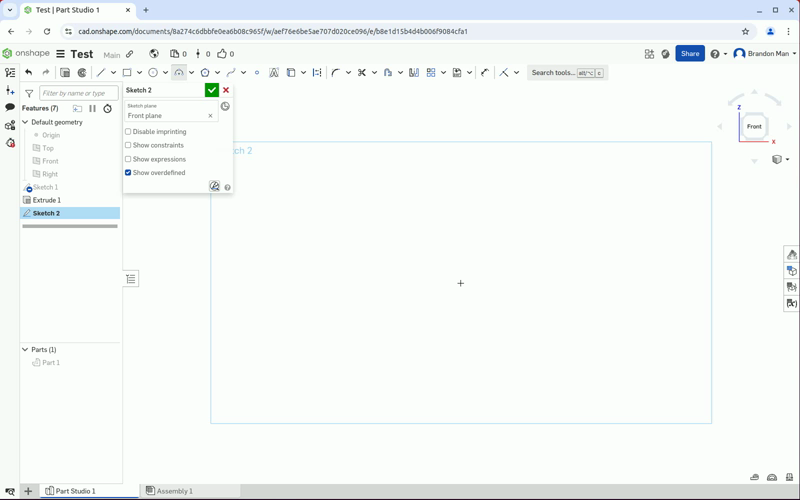
click(460, 282)
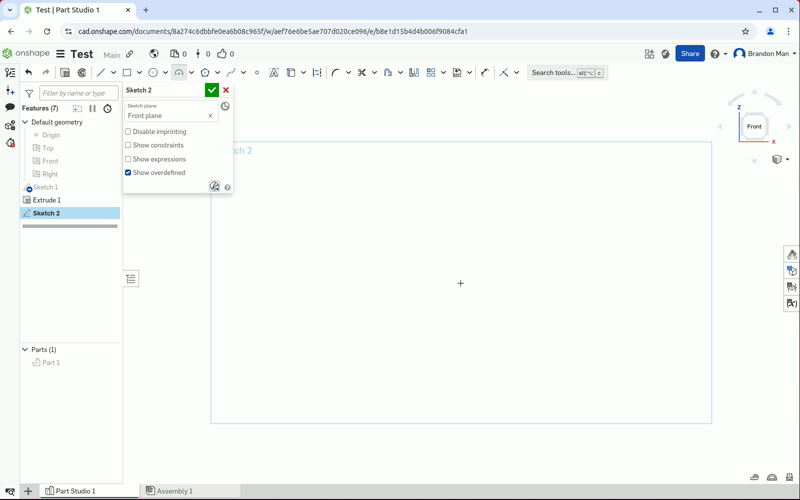
key_up(shift)
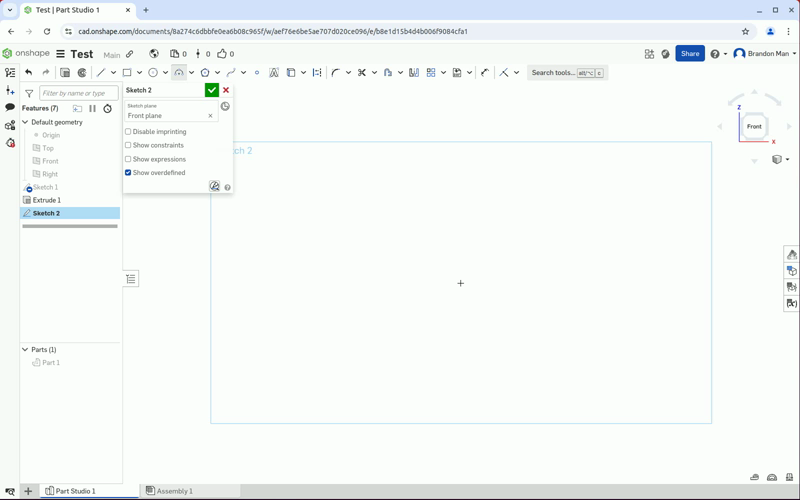
key_down(shift)
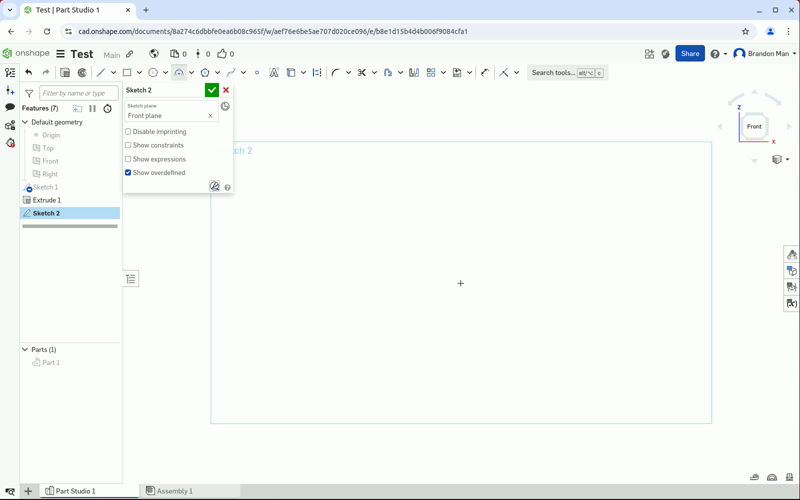
mouse_move(511, 333)
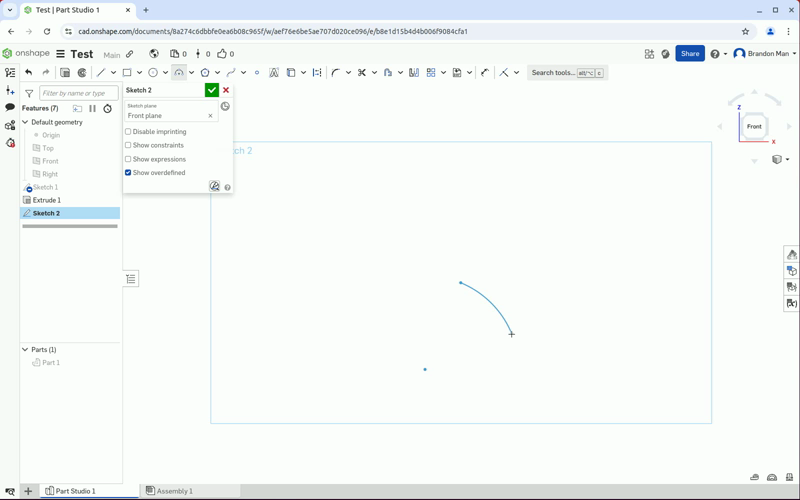
click(511, 333)
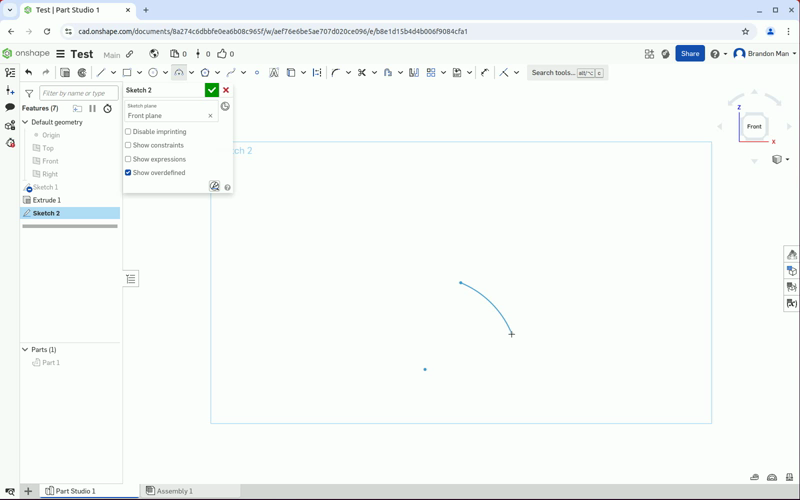
mouse_move(475, 318)
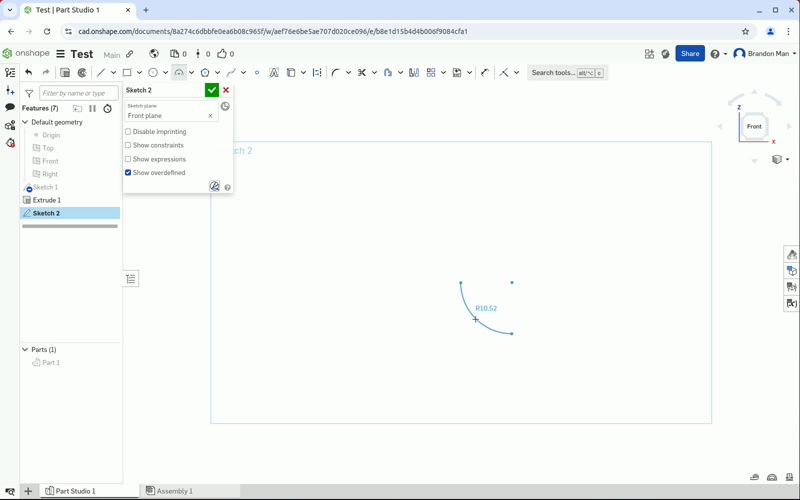
click(475, 318)
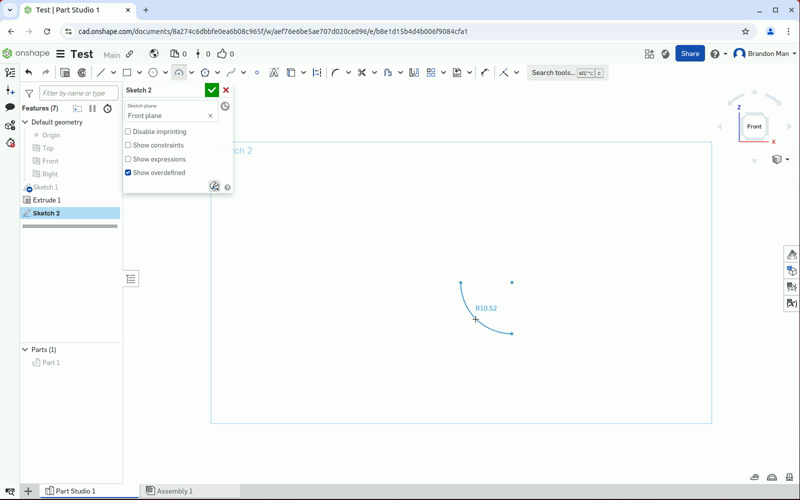
key_up(shift)
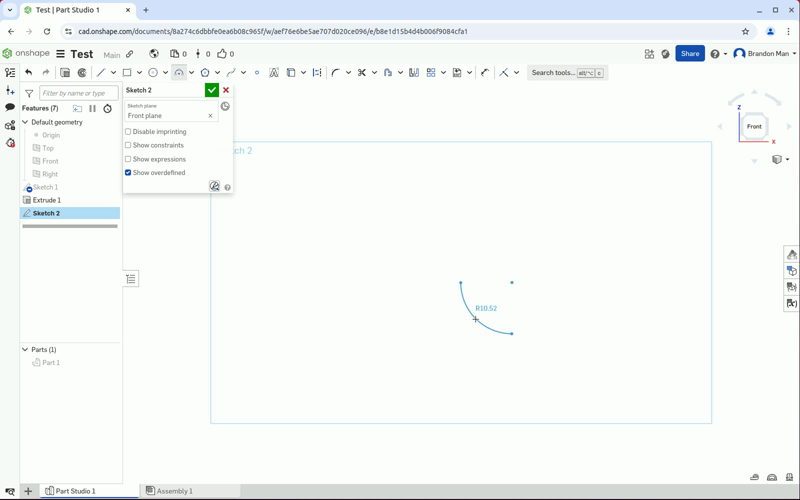
key(esc)
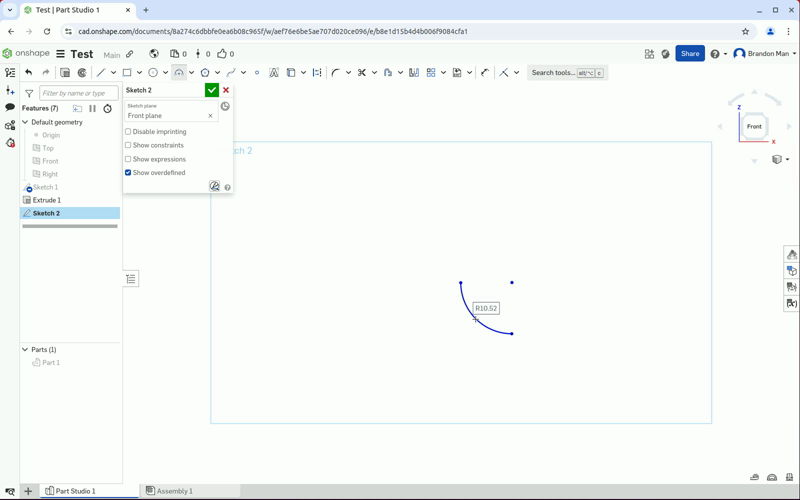
key(l)
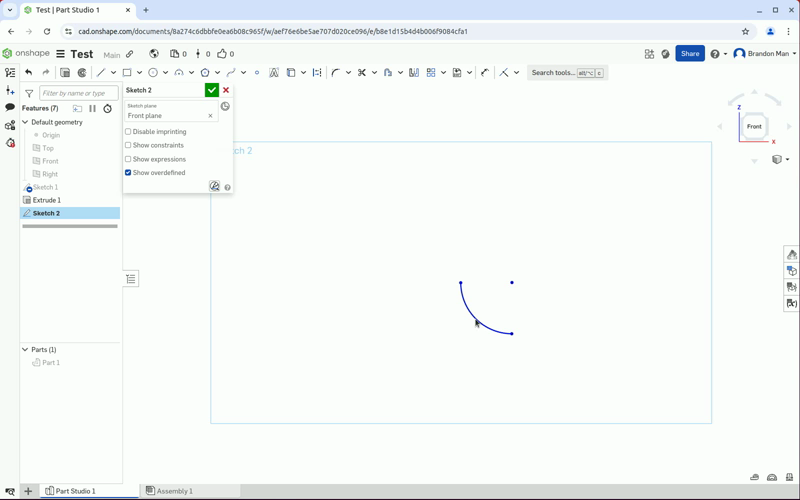
mouse_move(511, 333)
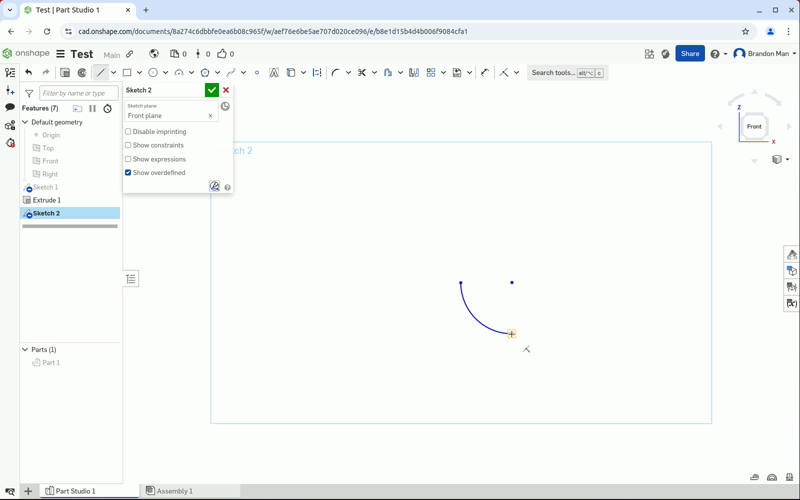
click(511, 333)
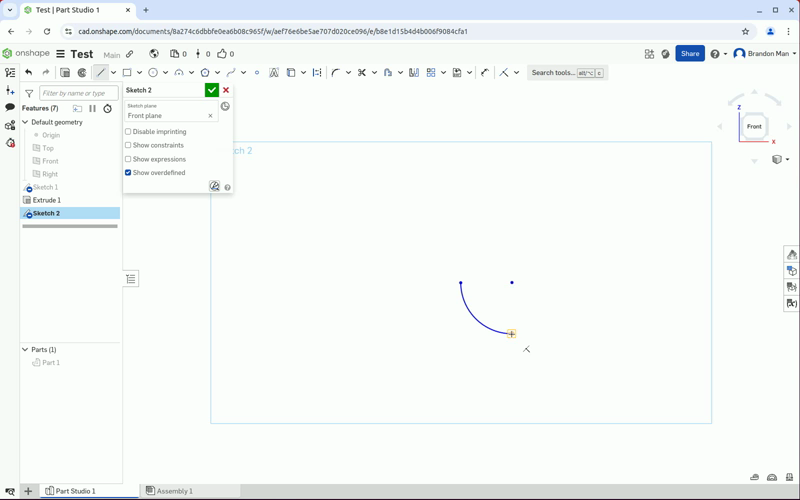
key_down(shift)
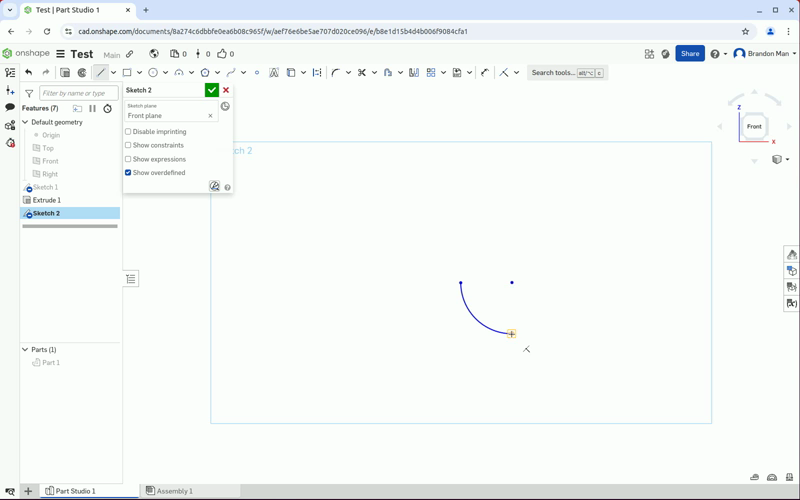
mouse_move(541, 333)
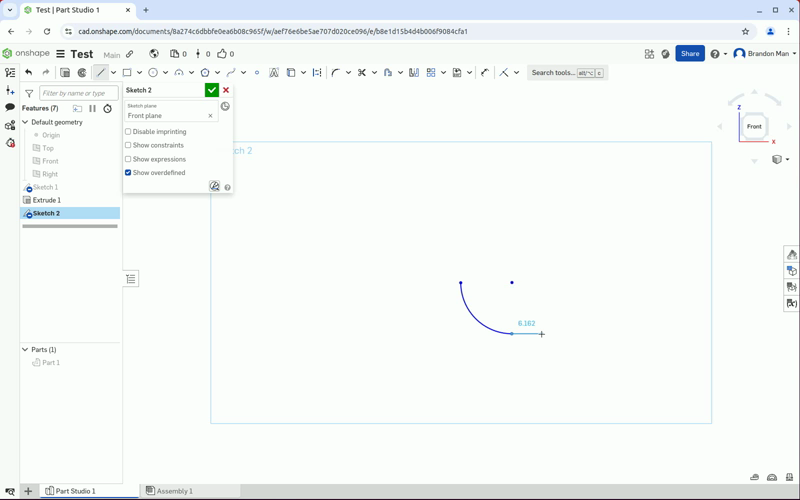
mouse_move(511, 282)
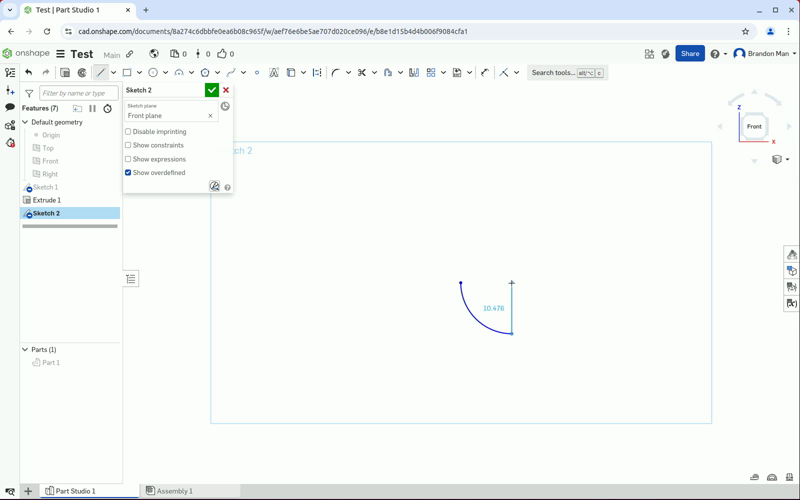
click(511, 282)
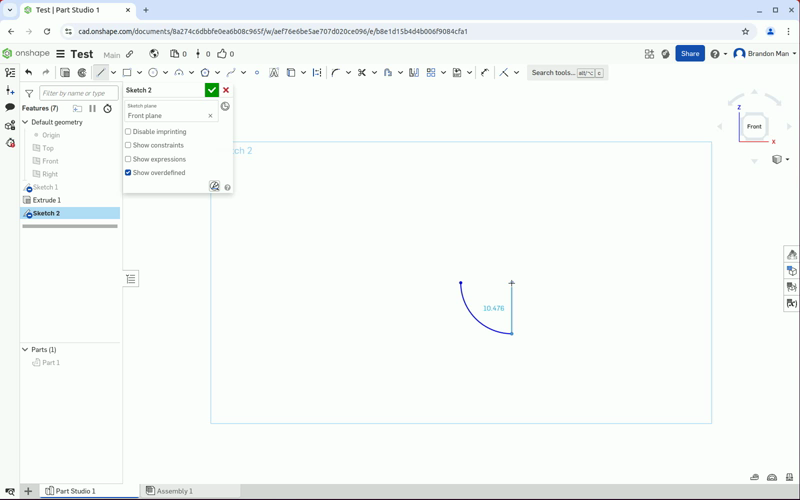
key_up(shift)
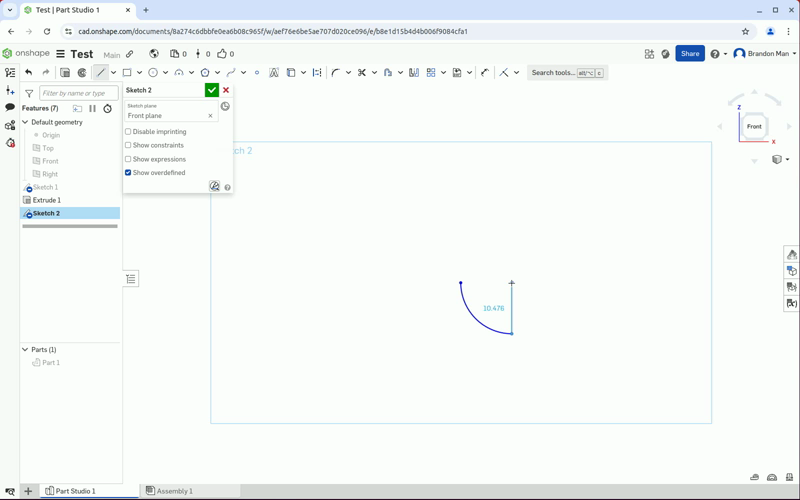
mouse_move(541, 282)
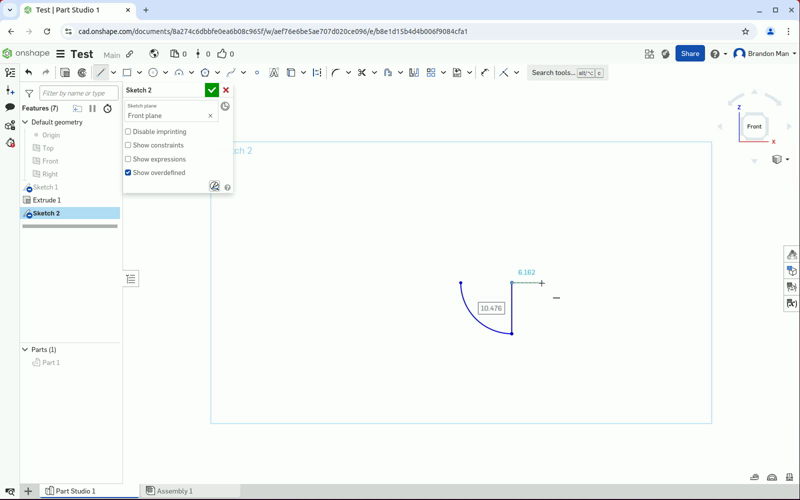
key_down(shift)
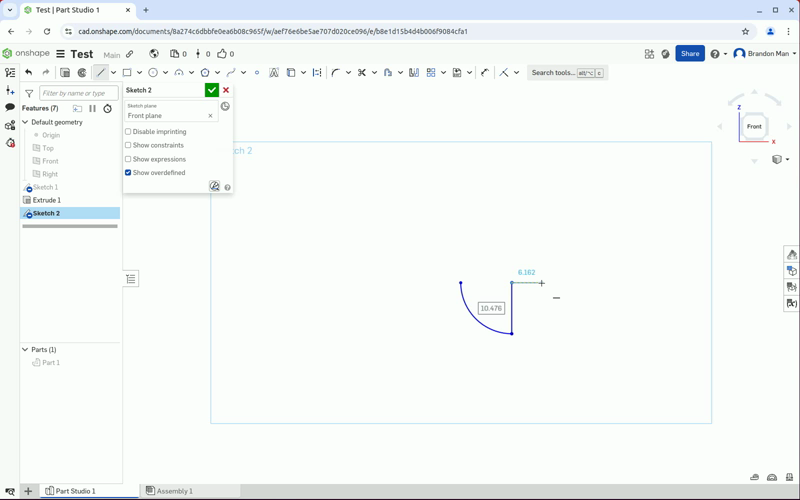
mouse_move(460, 282)
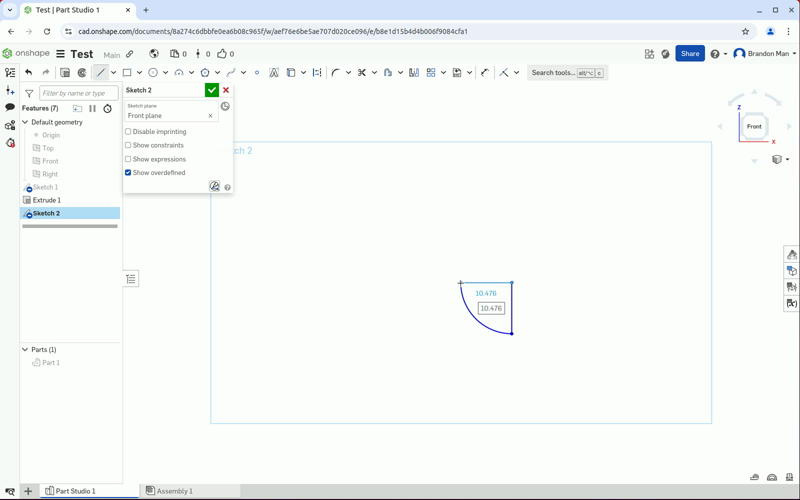
key_up(shift)
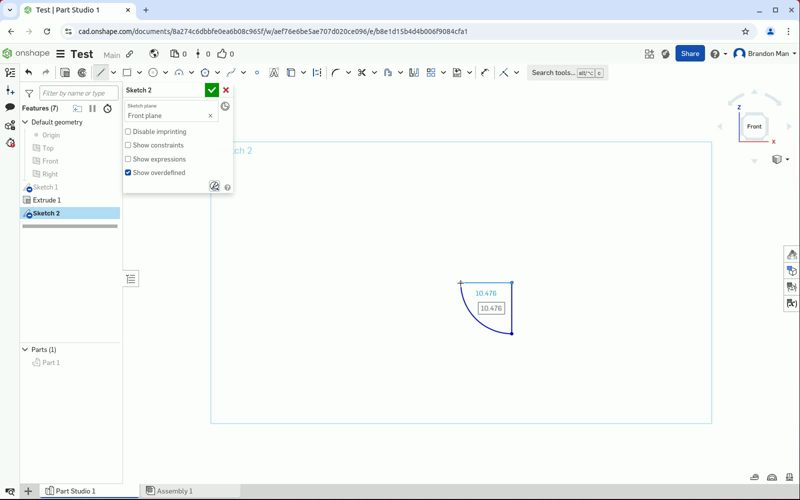
click(460, 282)
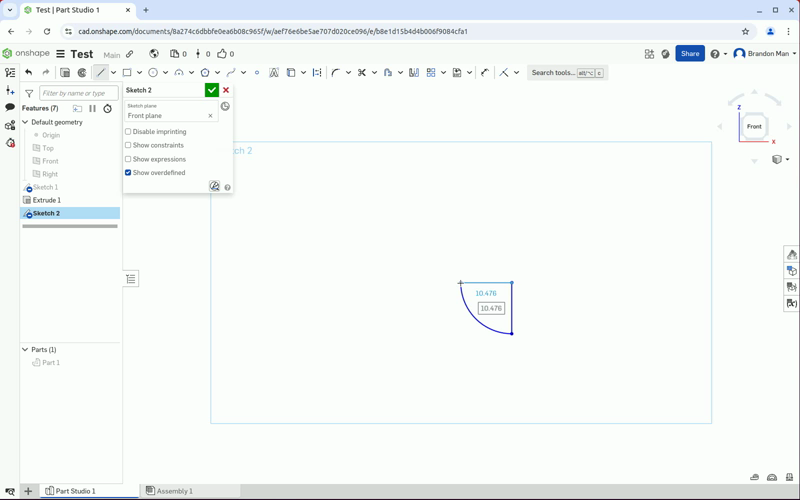
key(esc)
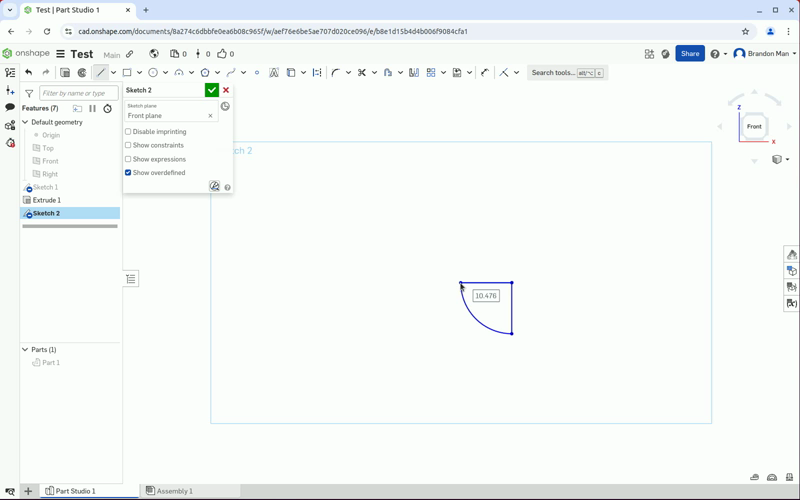
mouse_move(475, 315)
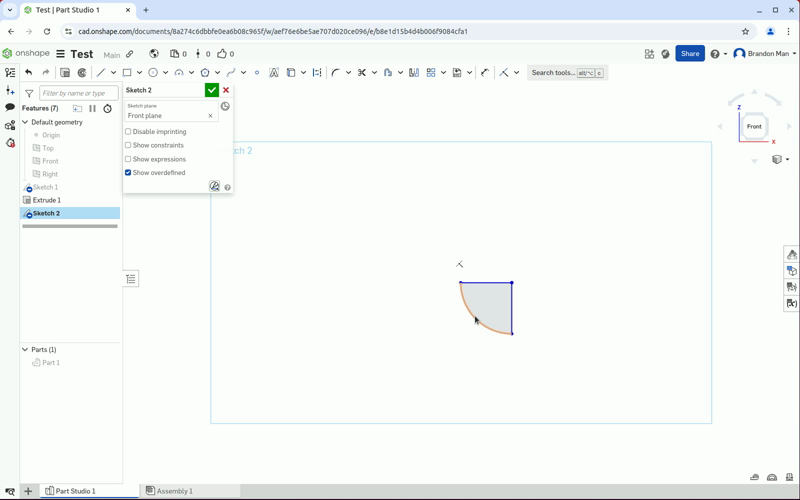
click(475, 315)
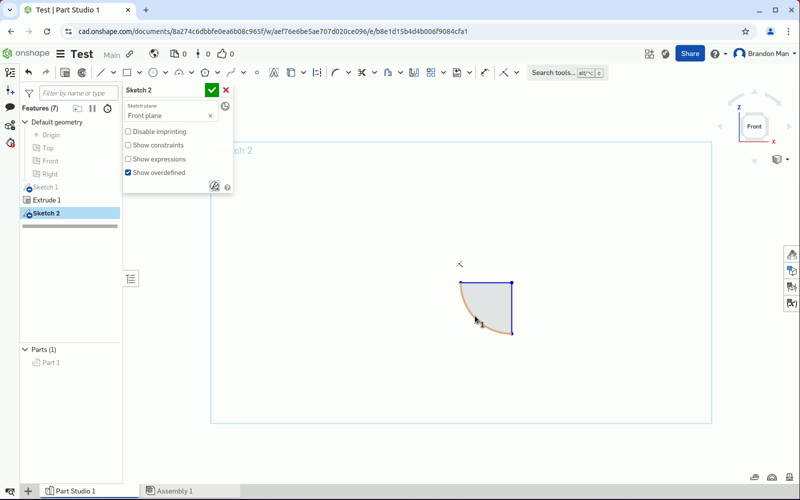
mouse_move(73, 352)
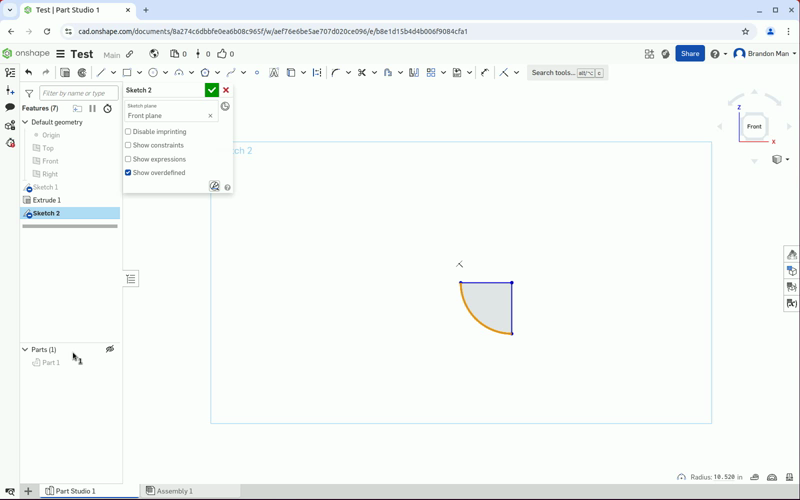
key(shift+y)
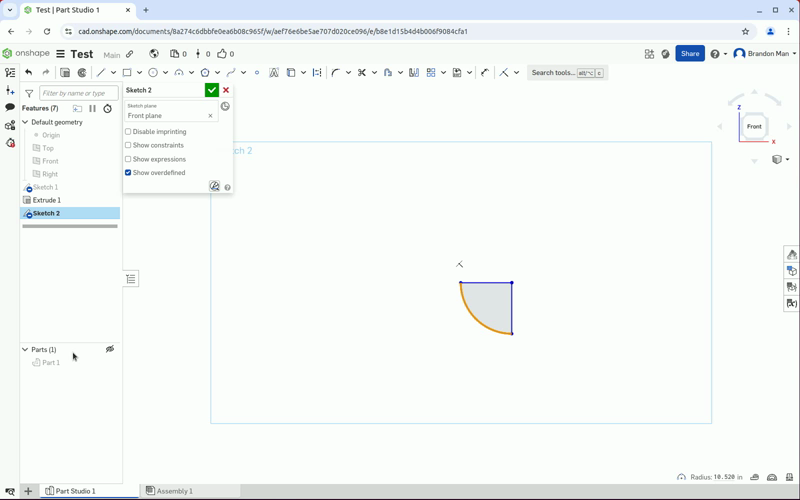
key(shift+e)
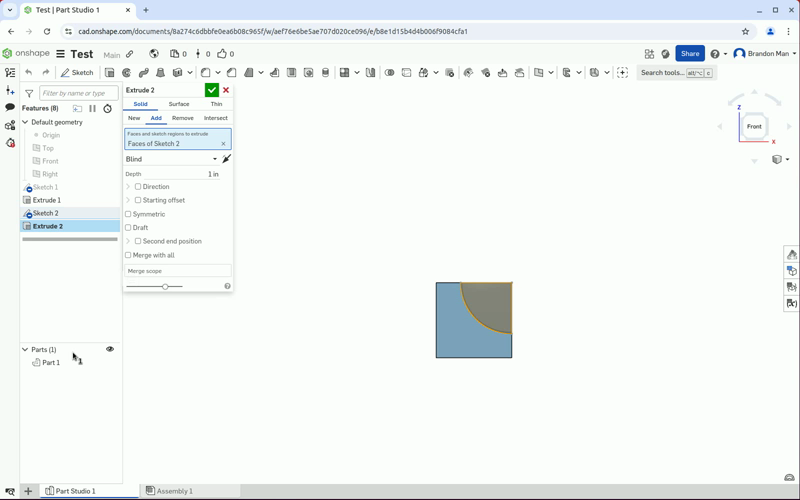
mouse_move(143, 106)
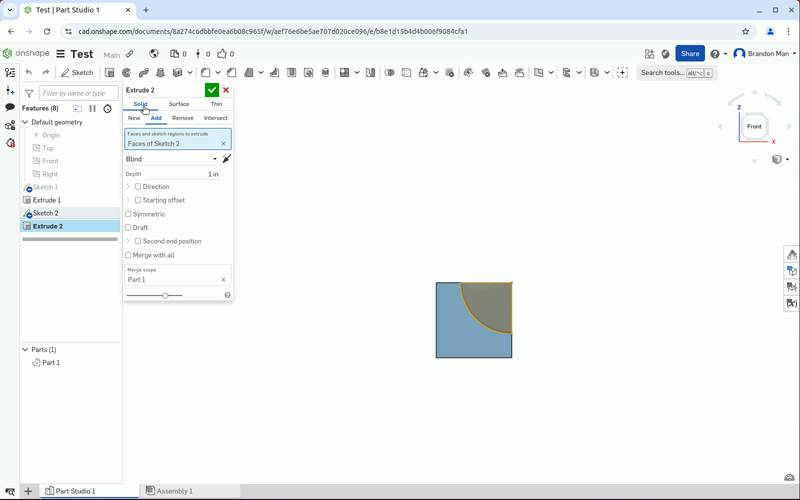
click(143, 106)
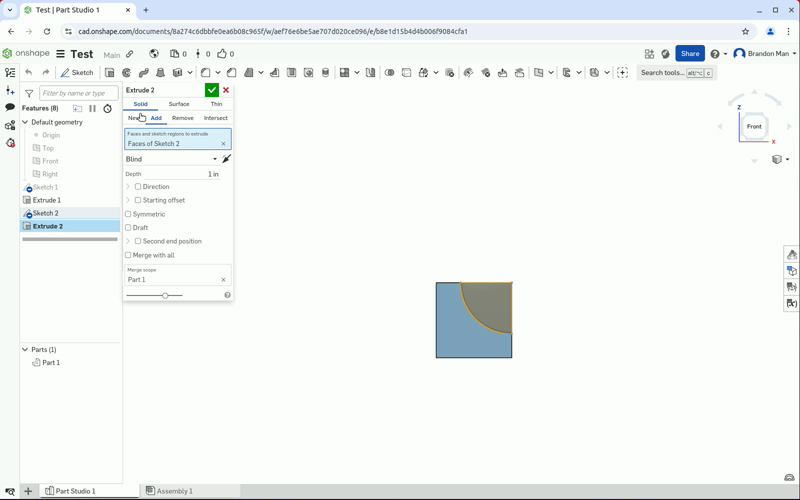
mouse_move(137, 120)
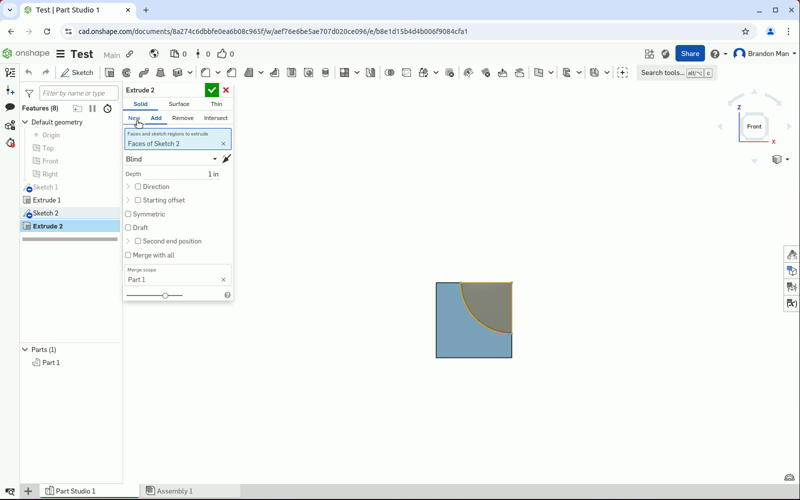
click(137, 120)
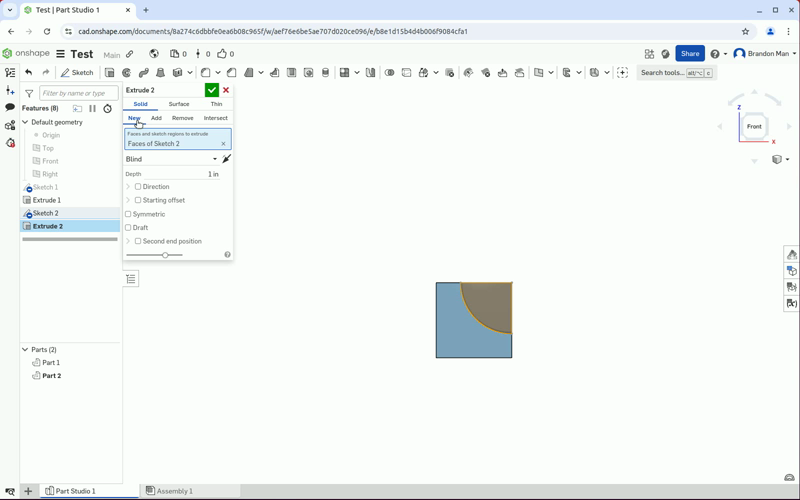
key(tab, 4)
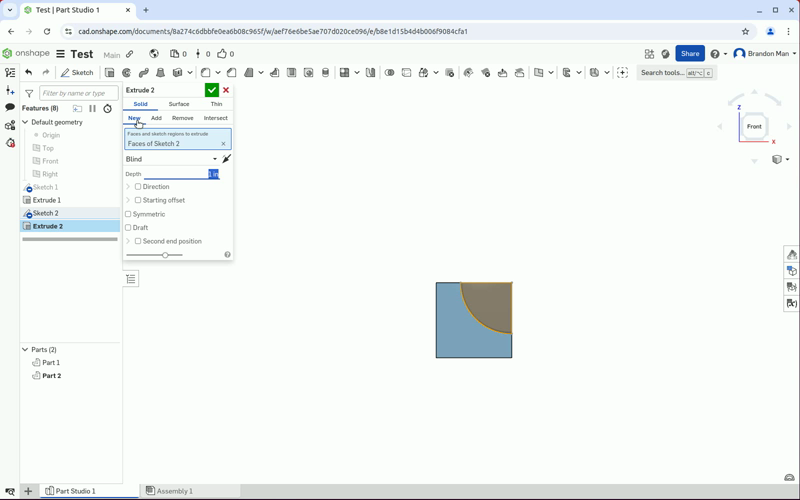
text(-23.108)
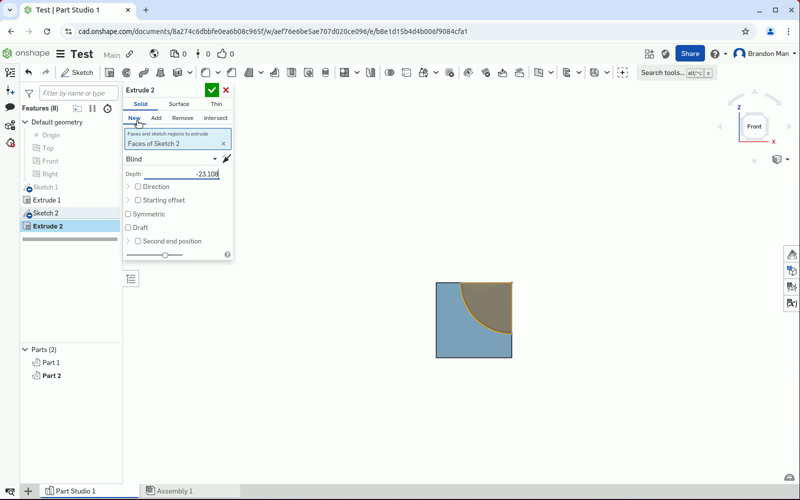
key(enter)
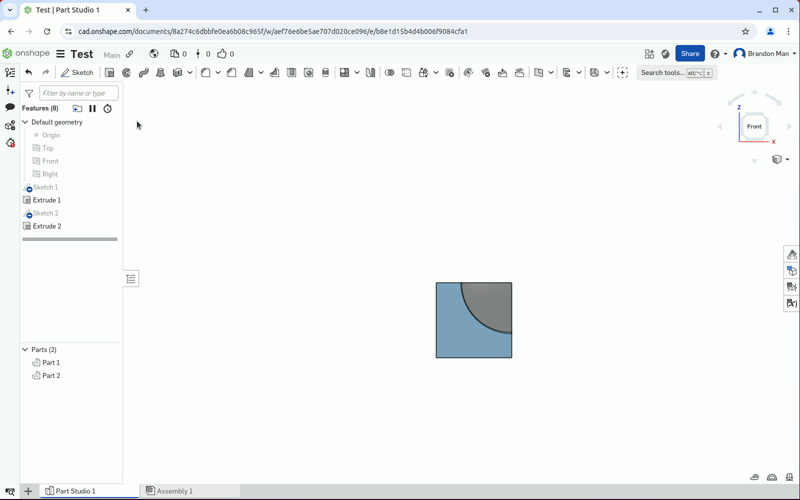
key(shift+h)
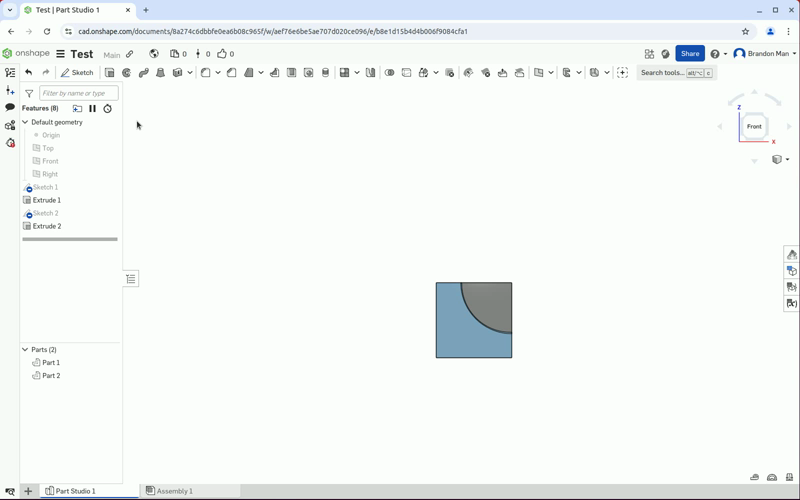
key(shift+h)
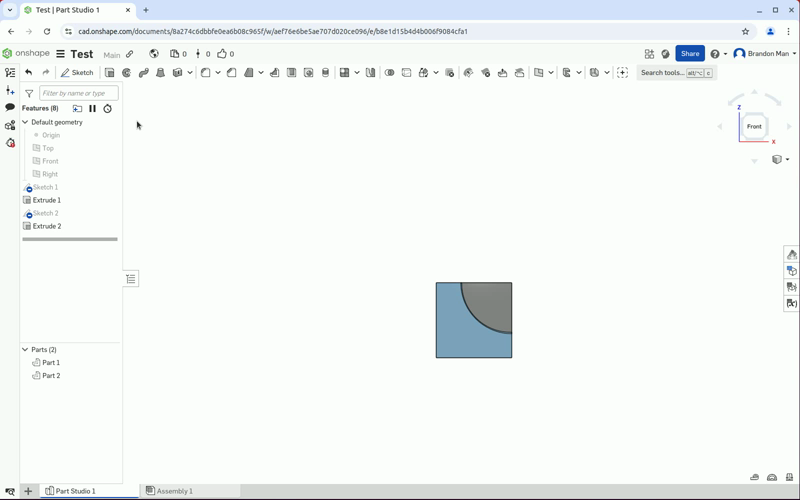
mouse_move(73, 189)
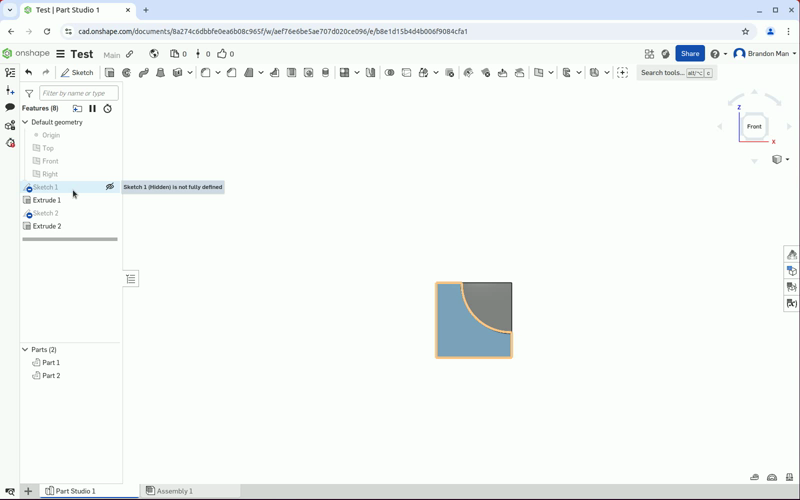
click(73, 189)
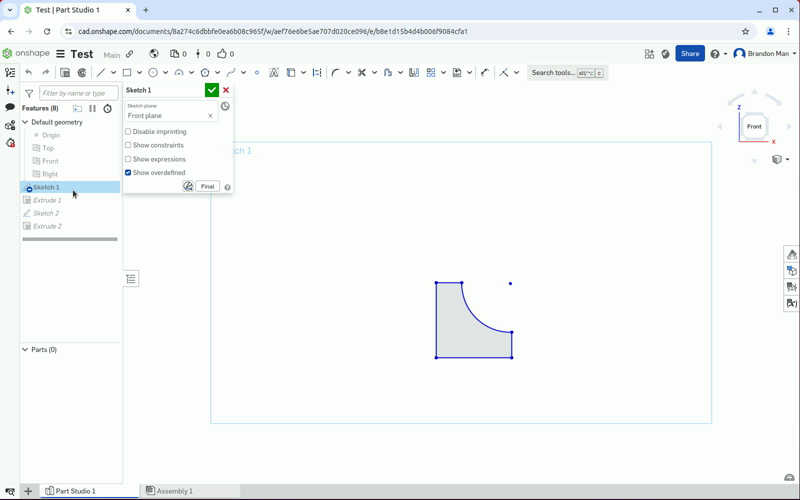
mouse_move(229, 92)
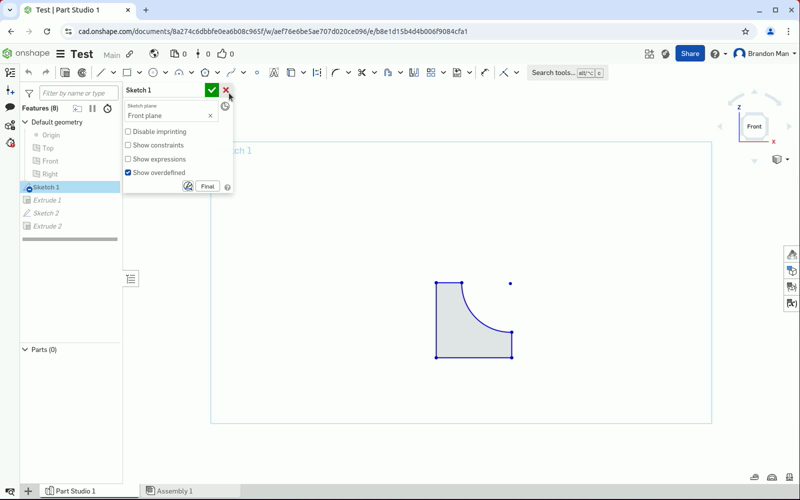
click(229, 92)
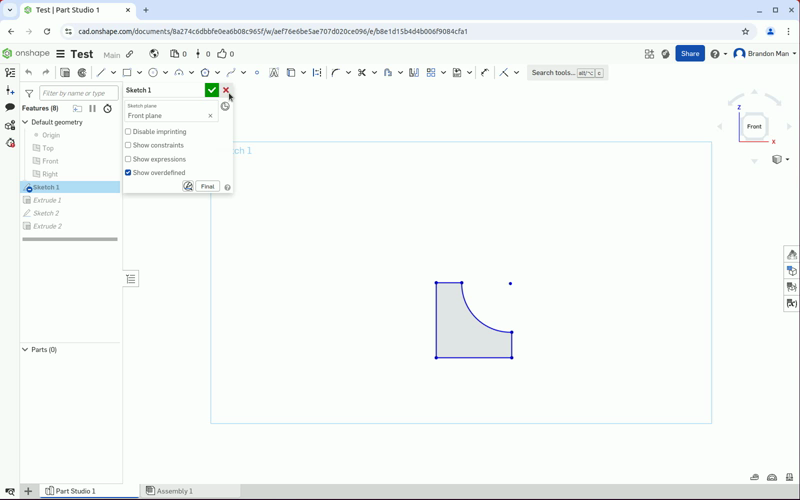
key(shift+s)
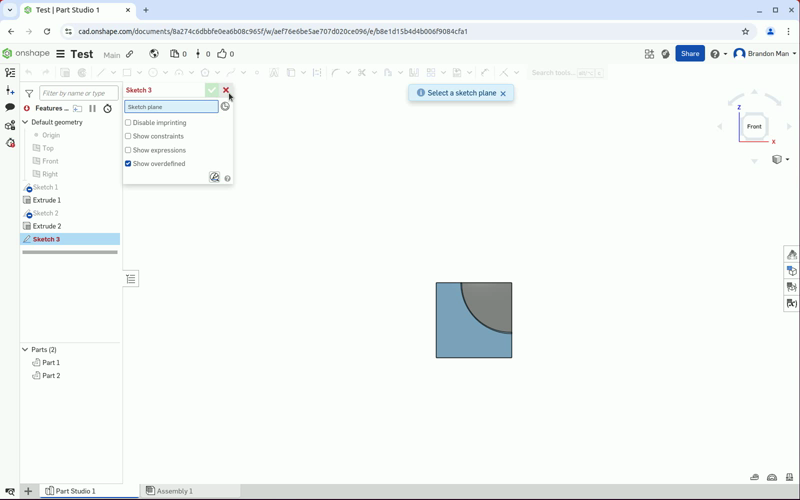
mouse_move(73, 163)
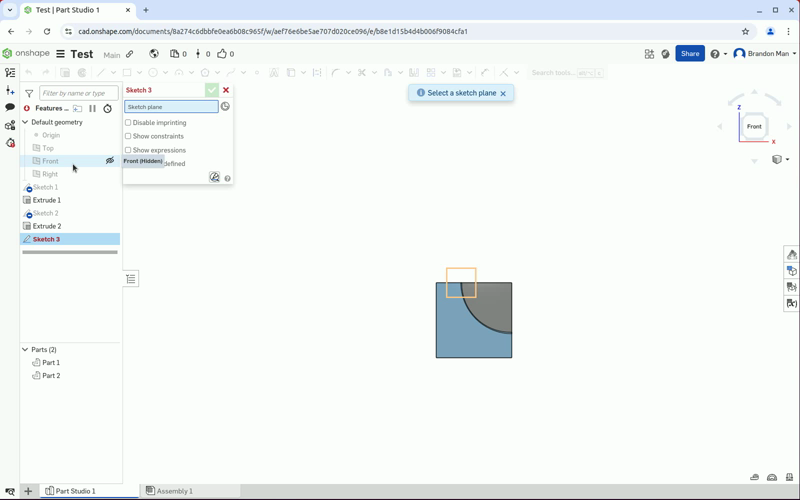
click(73, 163)
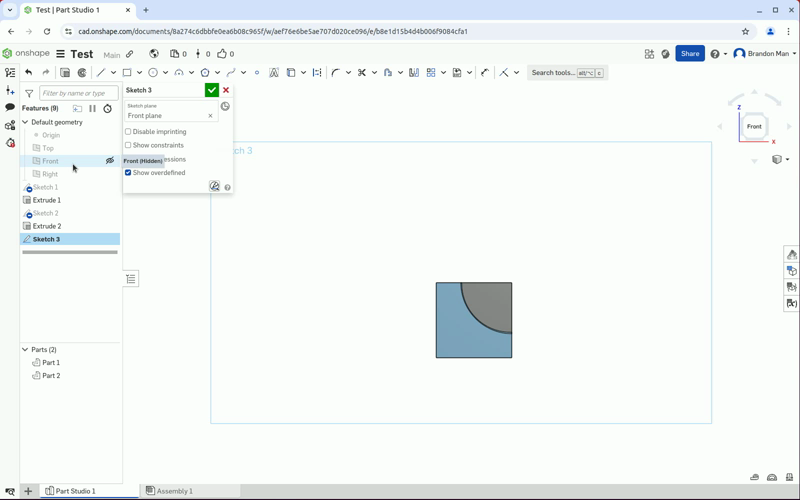
mouse_move(73, 352)
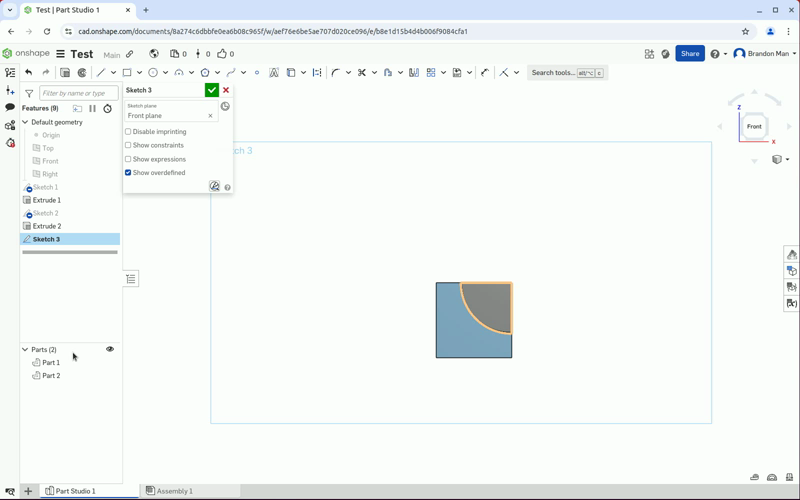
key(y)
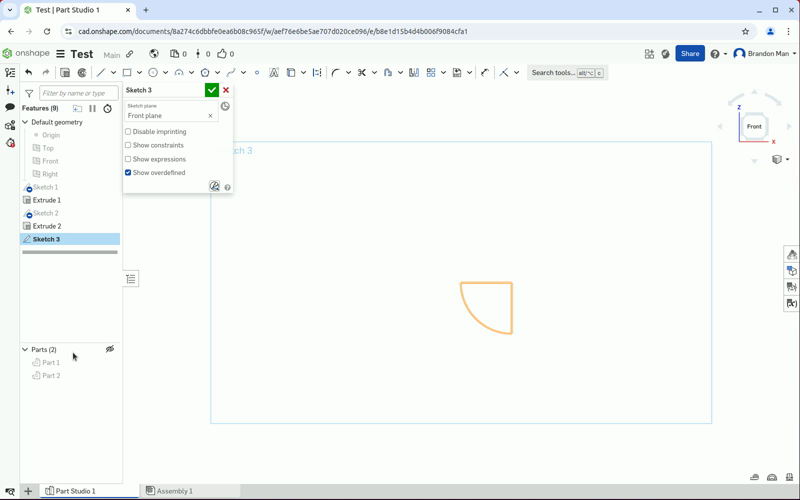
key(a)
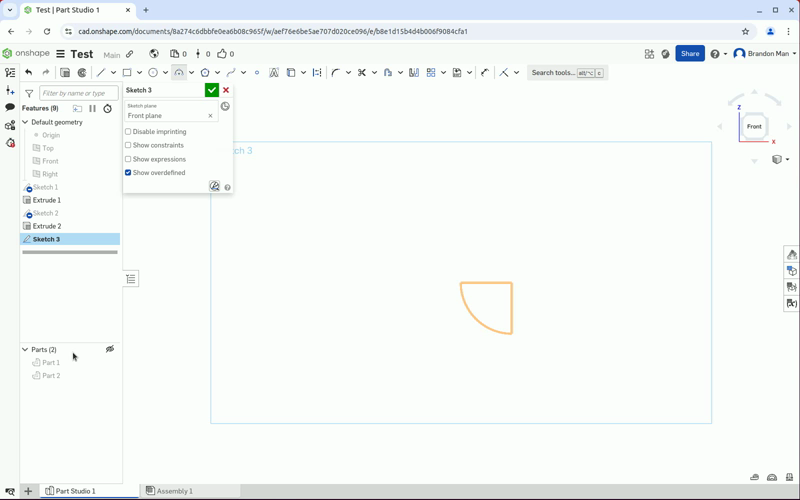
key_down(shift)
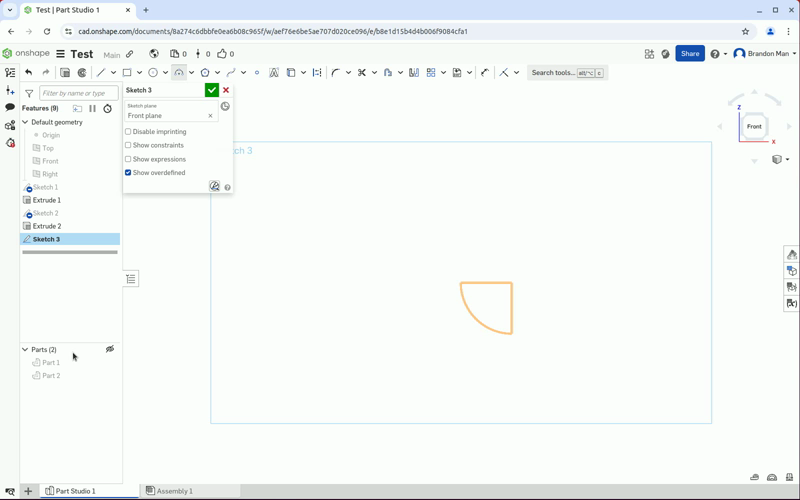
mouse_move(460, 282)
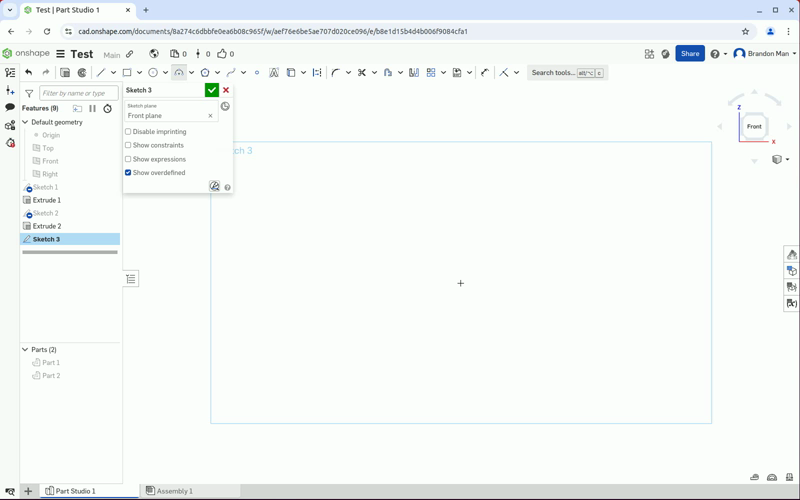
click(460, 282)
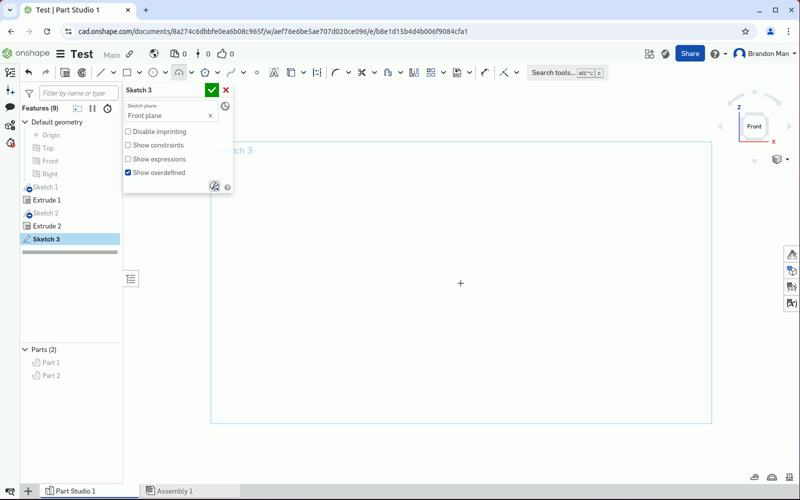
key_up(shift)
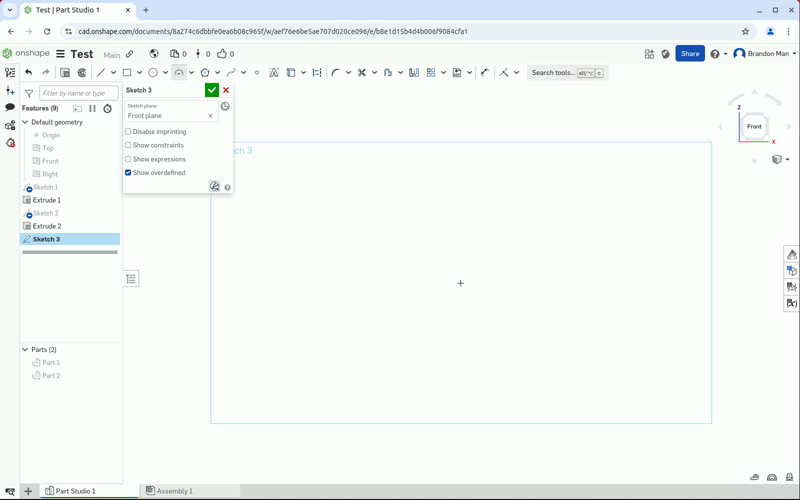
key_down(shift)
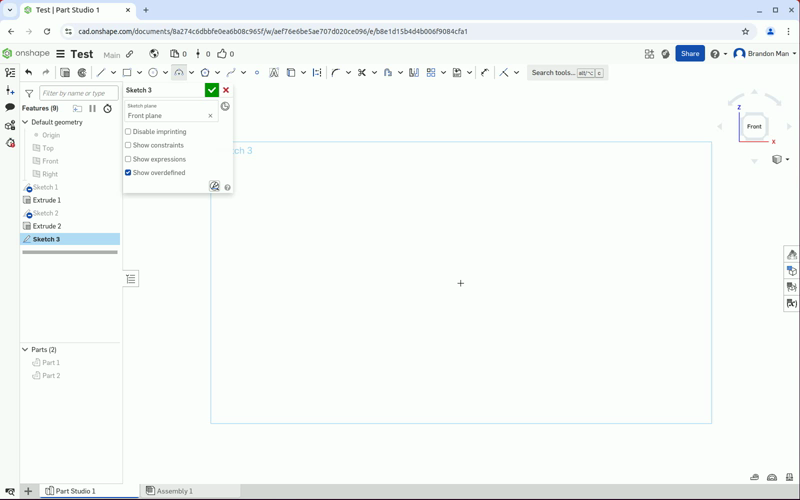
mouse_move(511, 333)
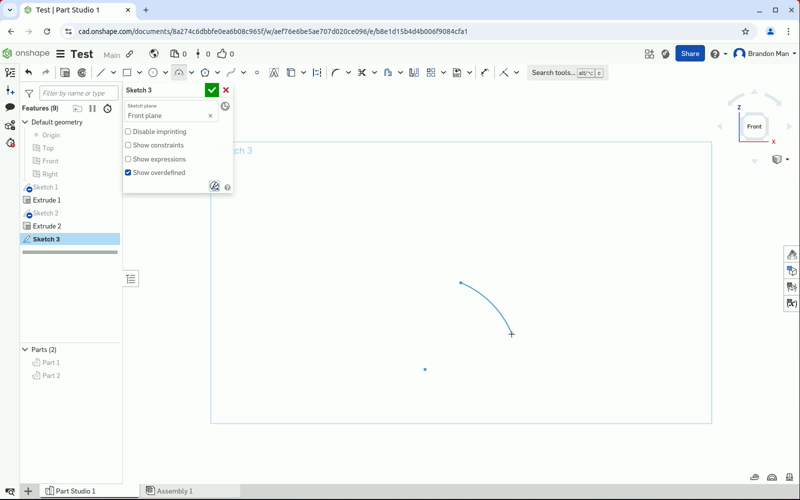
click(511, 333)
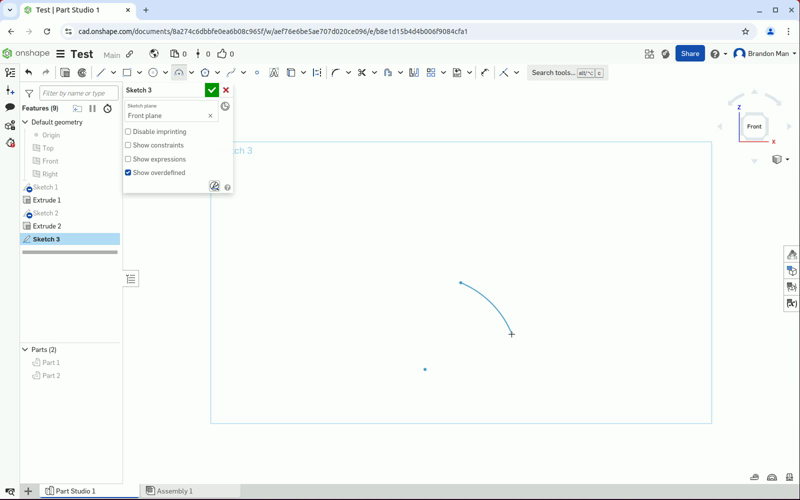
mouse_move(475, 318)
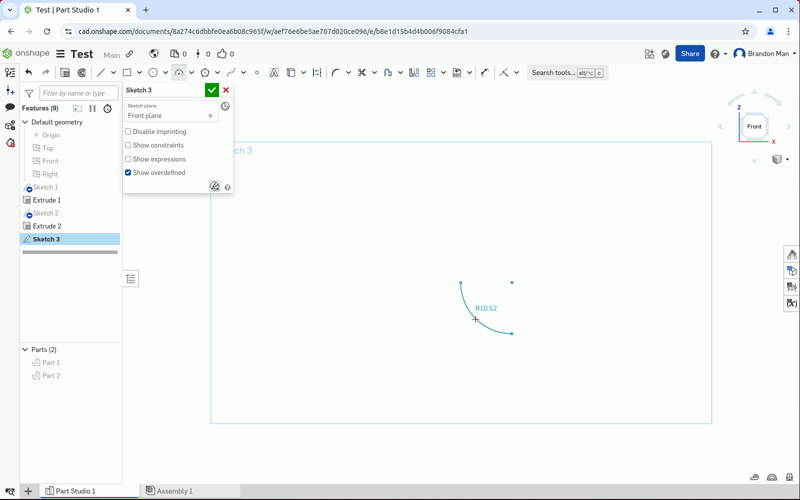
click(475, 318)
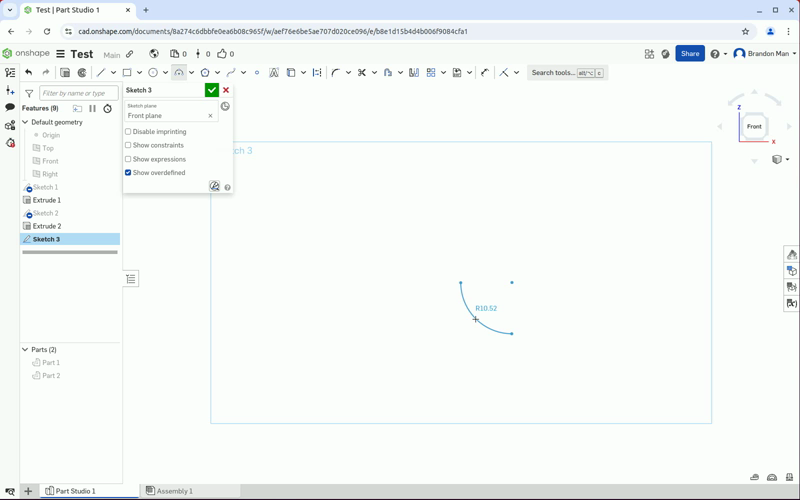
key_up(shift)
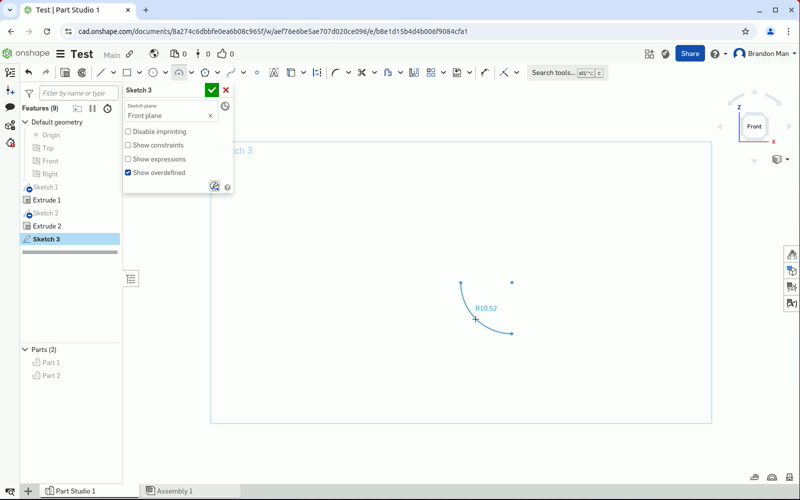
key(esc)
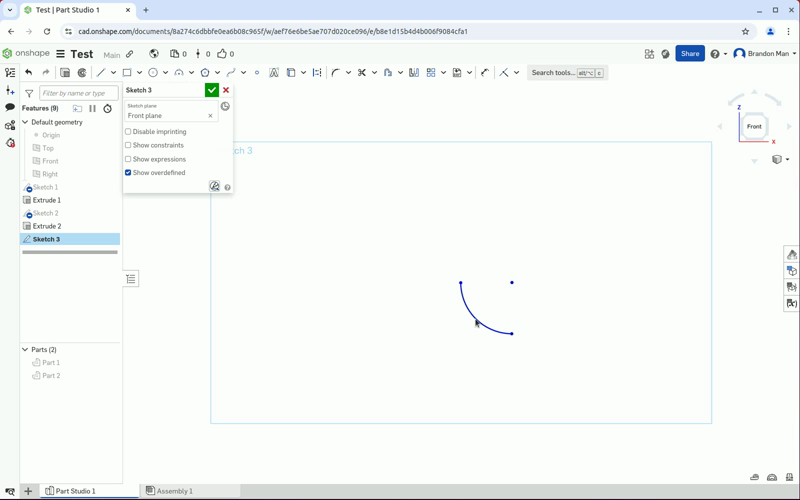
key(l)
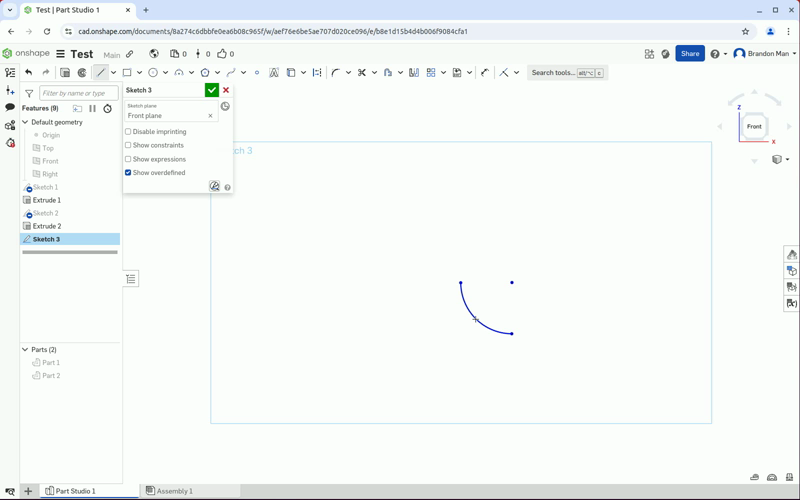
mouse_move(511, 333)
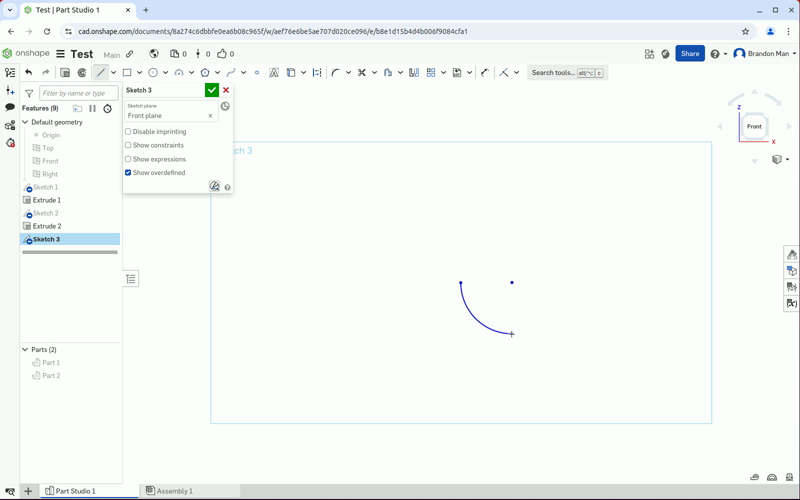
click(511, 333)
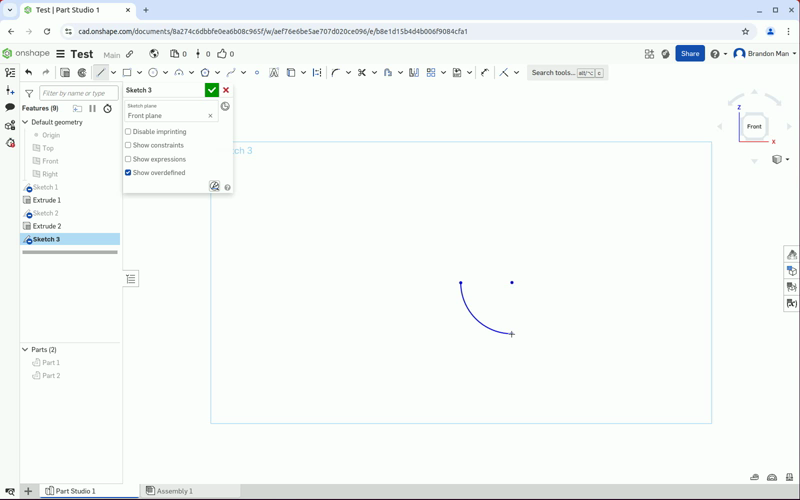
key_down(shift)
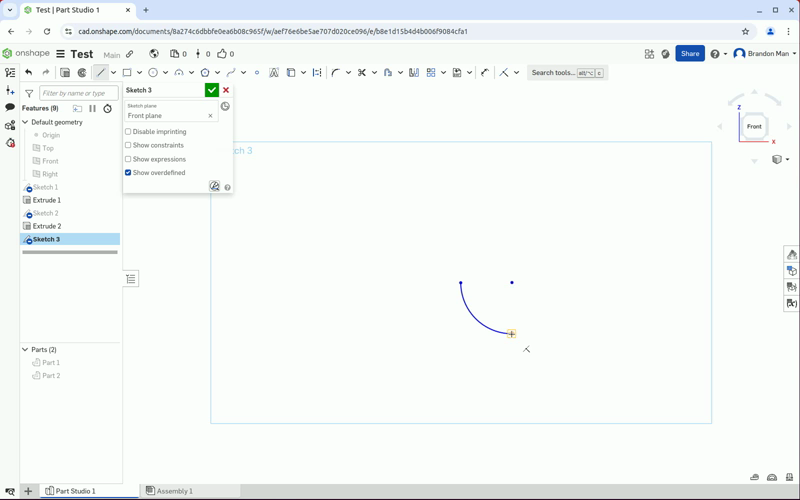
mouse_move(541, 333)
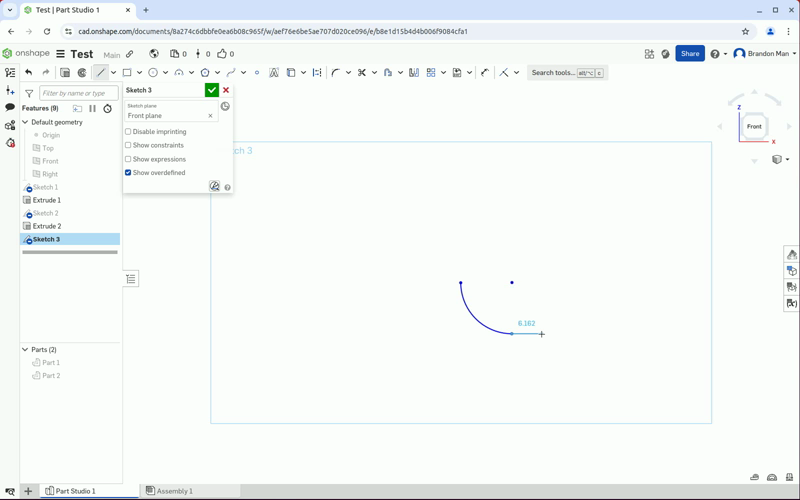
mouse_move(511, 282)
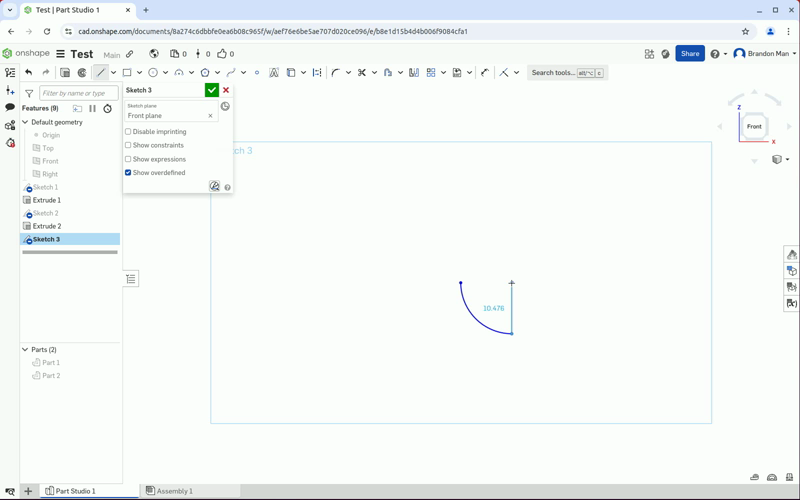
click(511, 282)
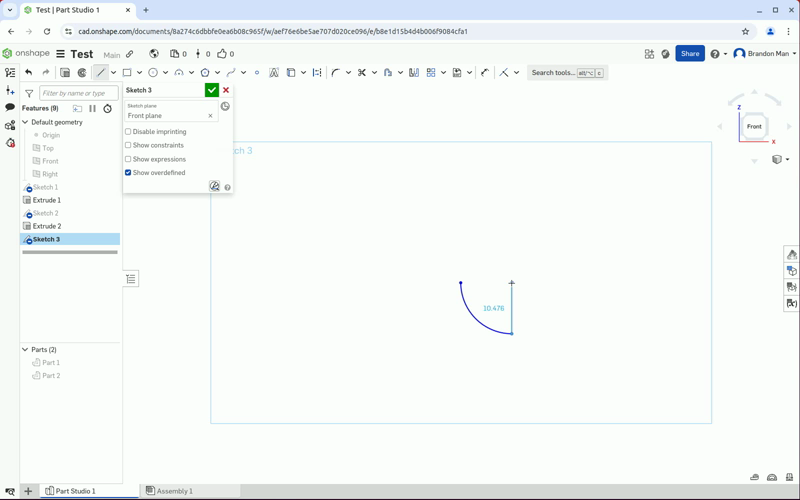
key_up(shift)
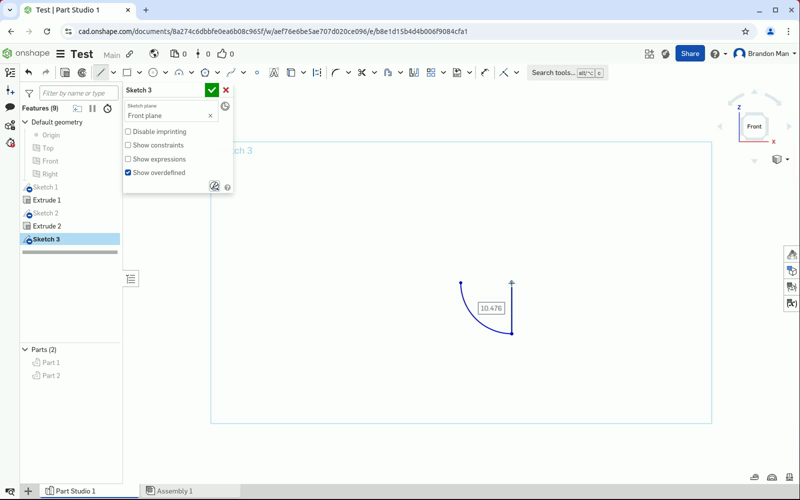
mouse_move(541, 282)
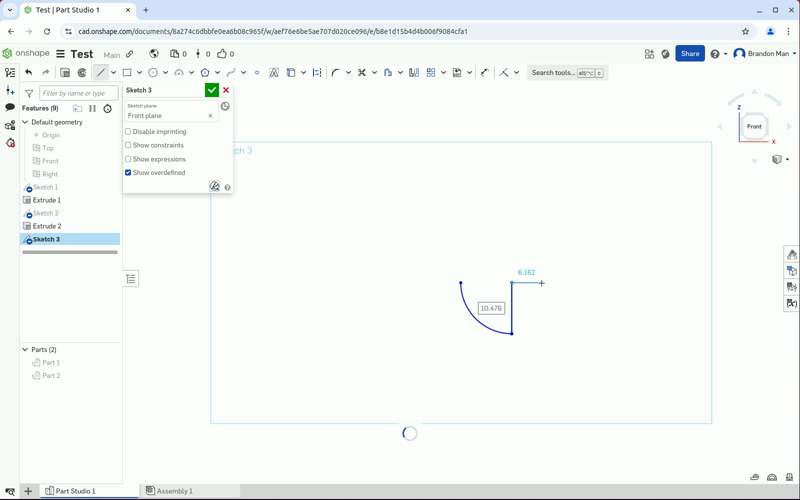
key_down(shift)
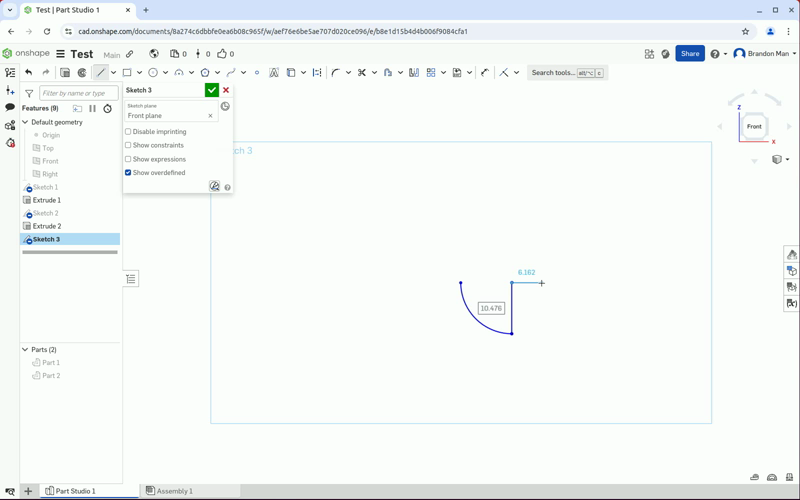
mouse_move(460, 282)
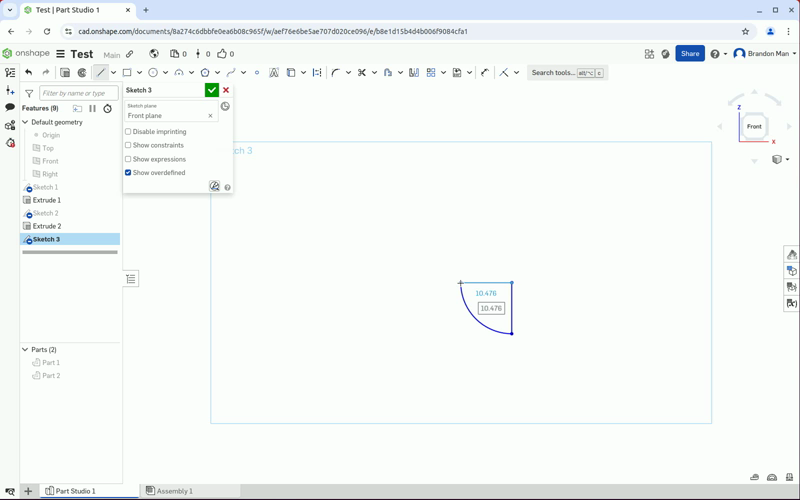
key_up(shift)
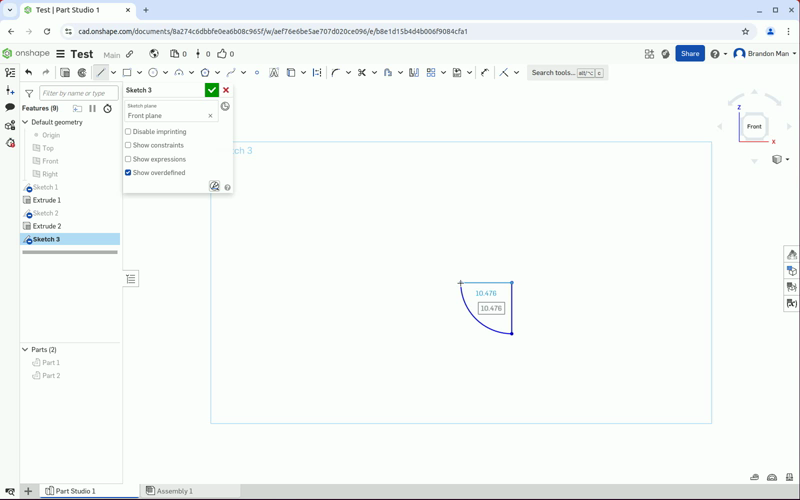
click(460, 282)
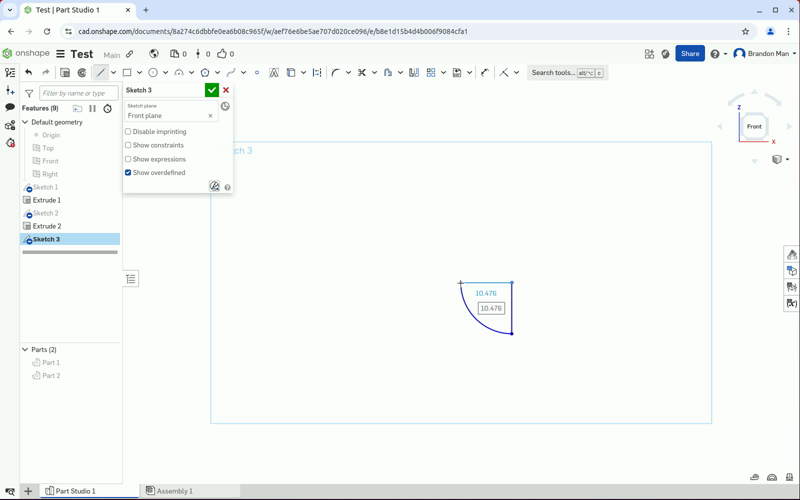
key(esc)
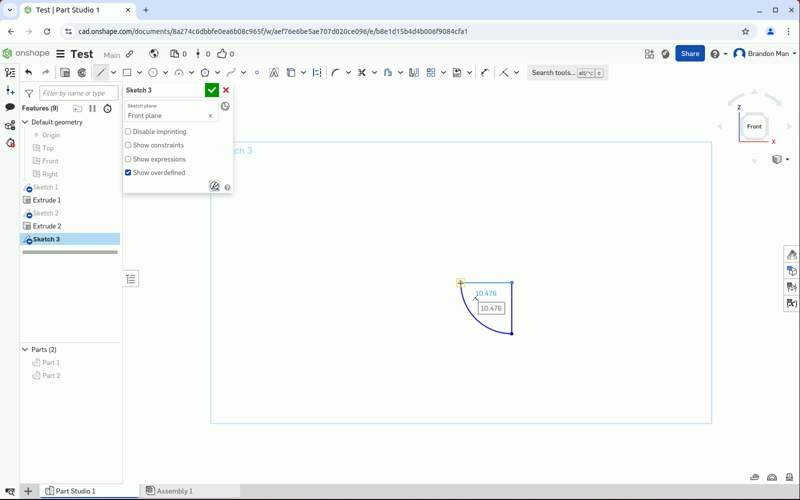
mouse_move(498, 287)
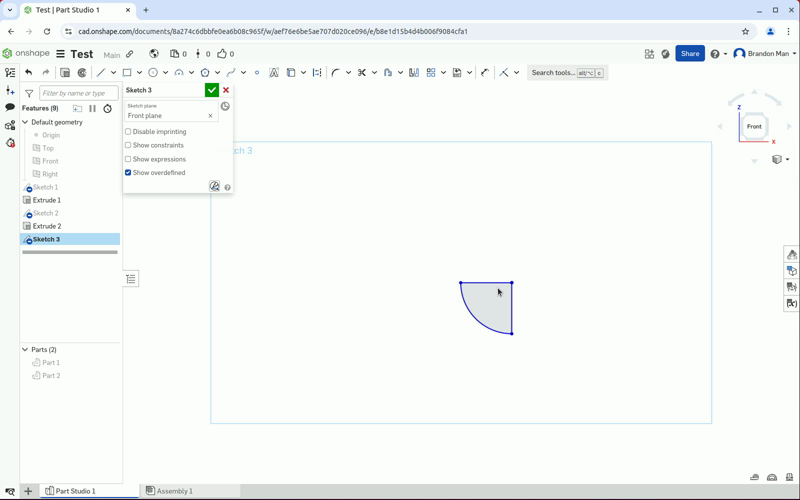
click(498, 287)
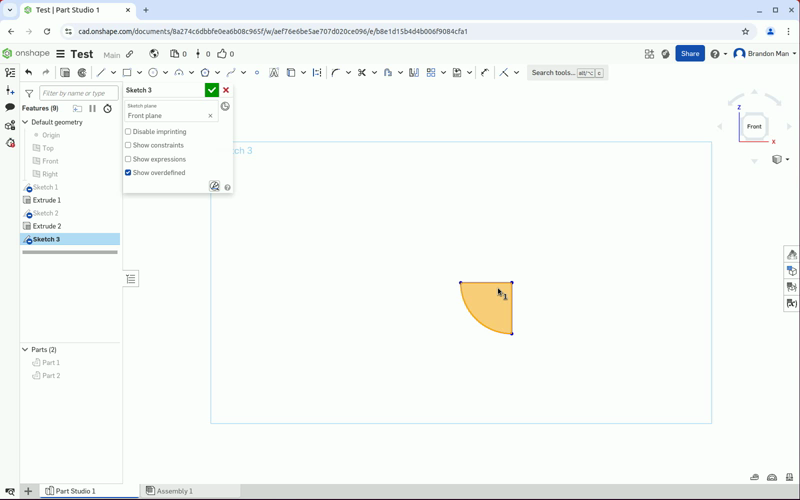
mouse_move(73, 352)
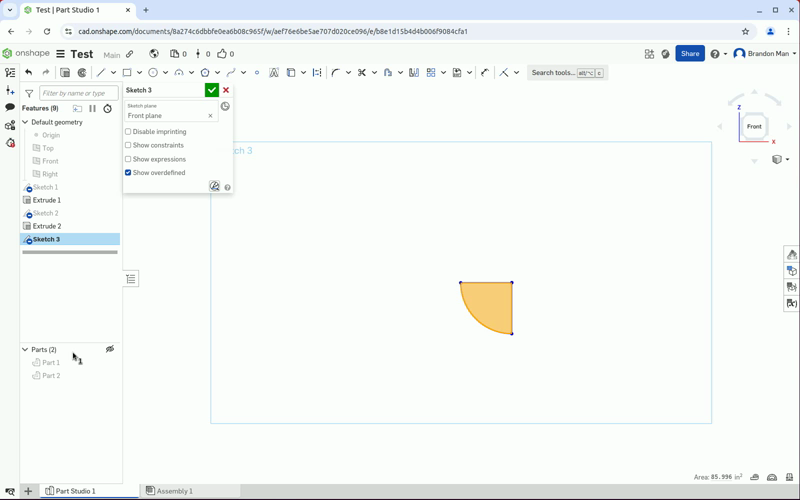
key(shift+y)
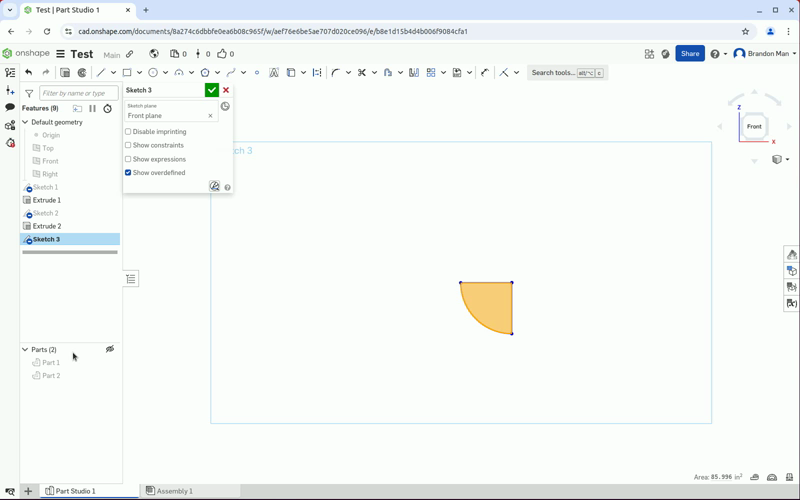
key(shift+e)
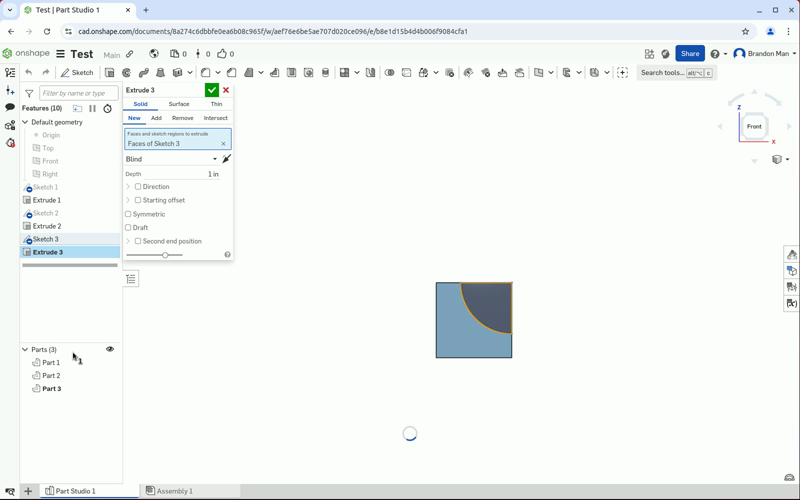
mouse_move(143, 106)
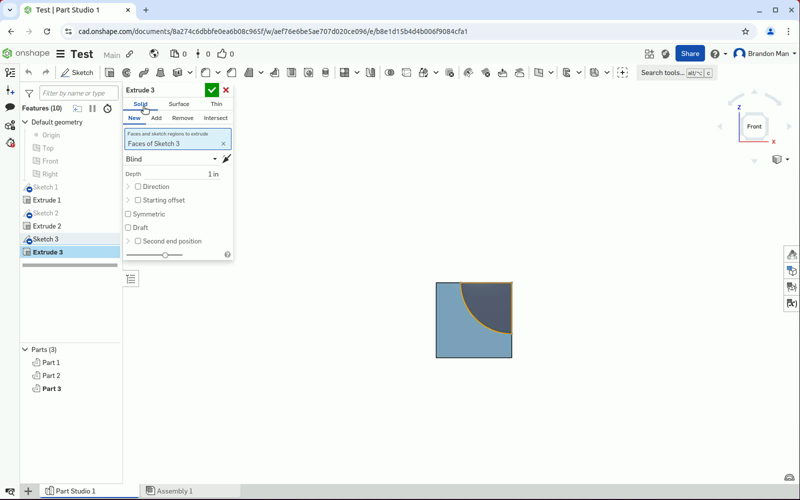
click(143, 106)
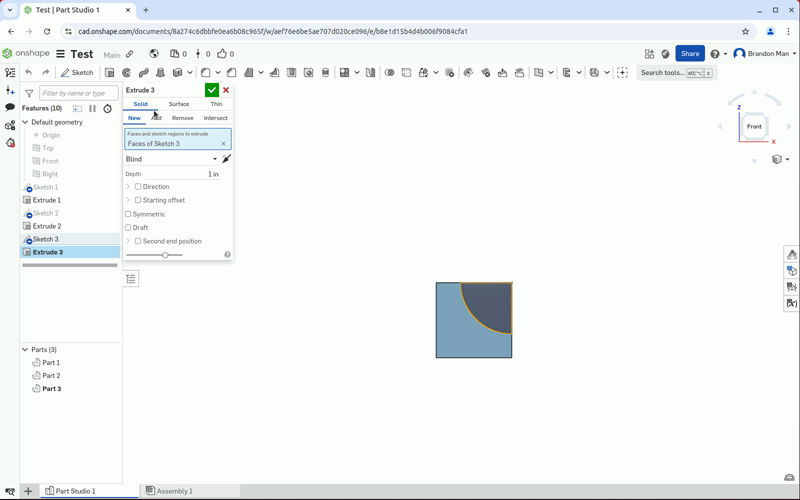
mouse_move(186, 120)
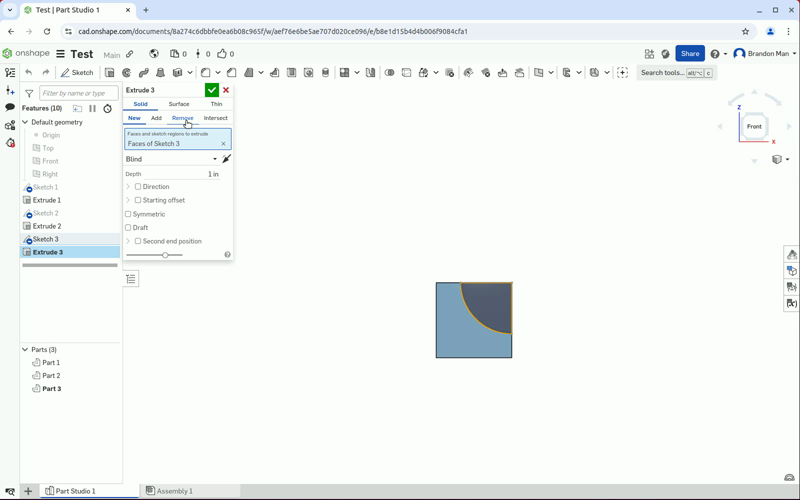
click(186, 120)
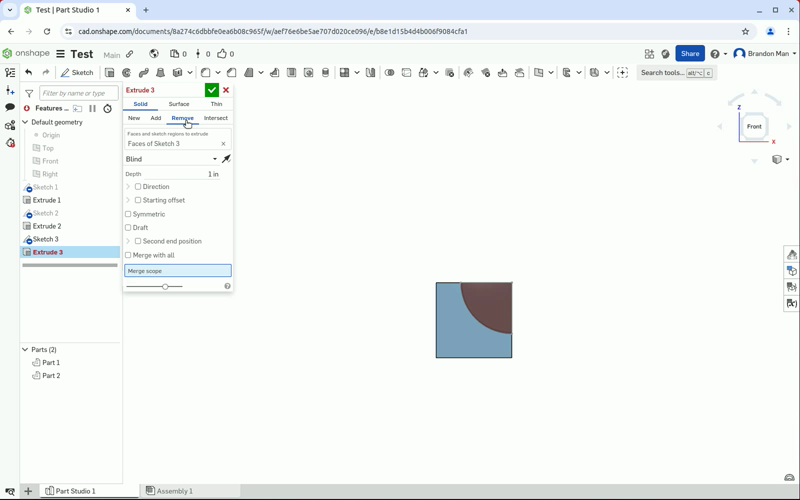
key(tab, 4)
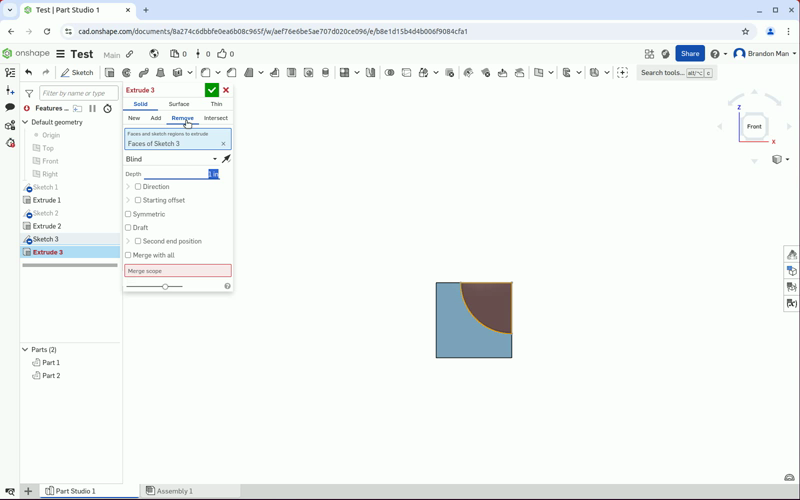
text(15.405)
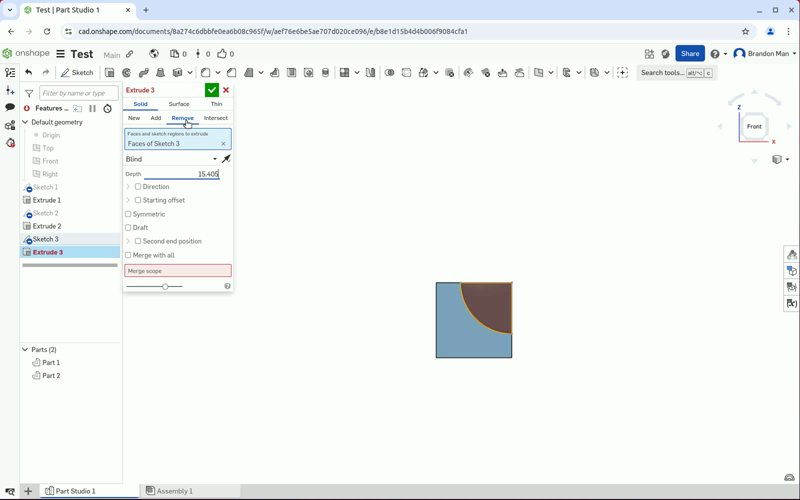
key(tab, 6)
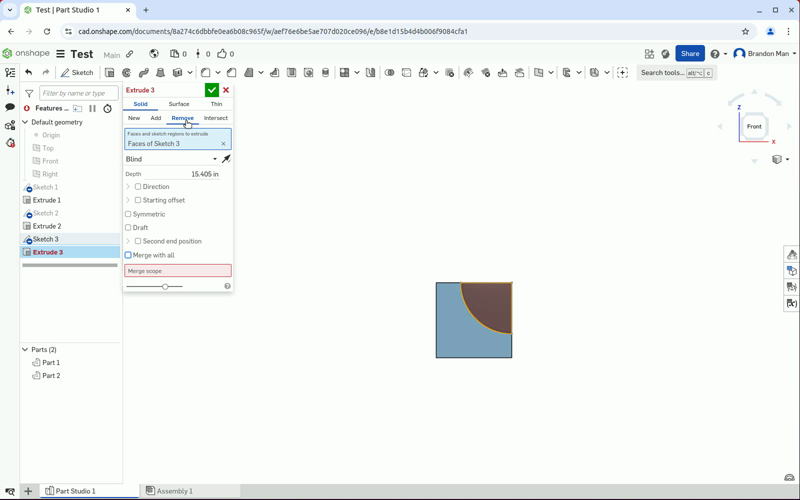
key(space)
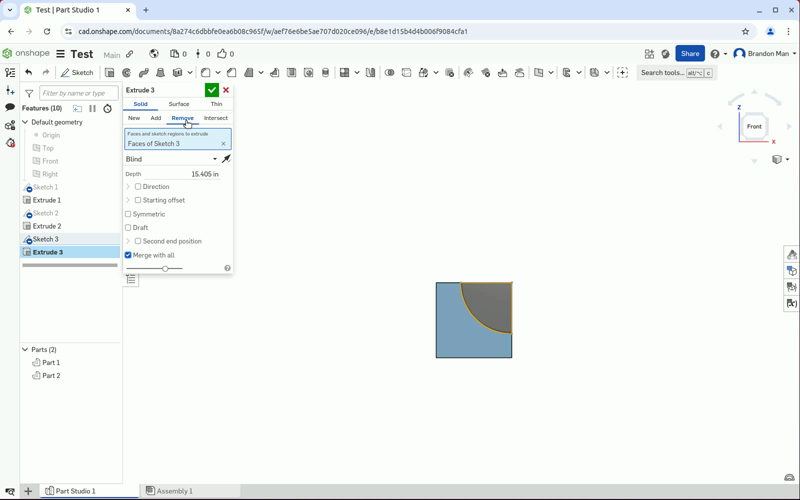
key(enter)
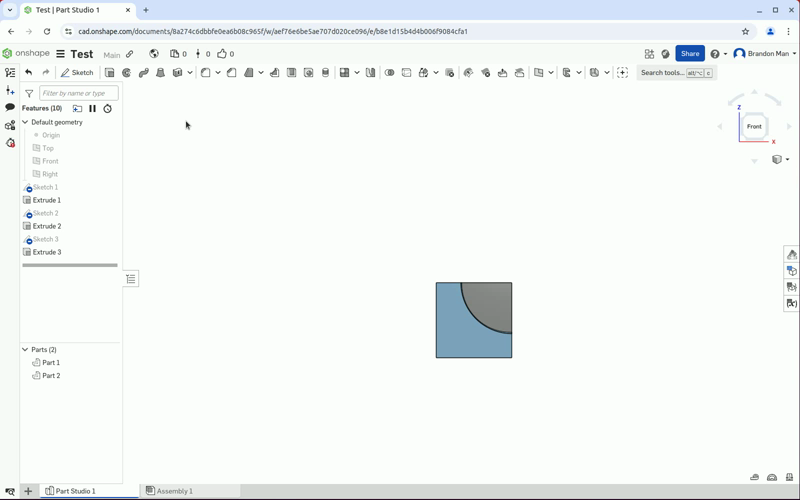
key(shift+h)
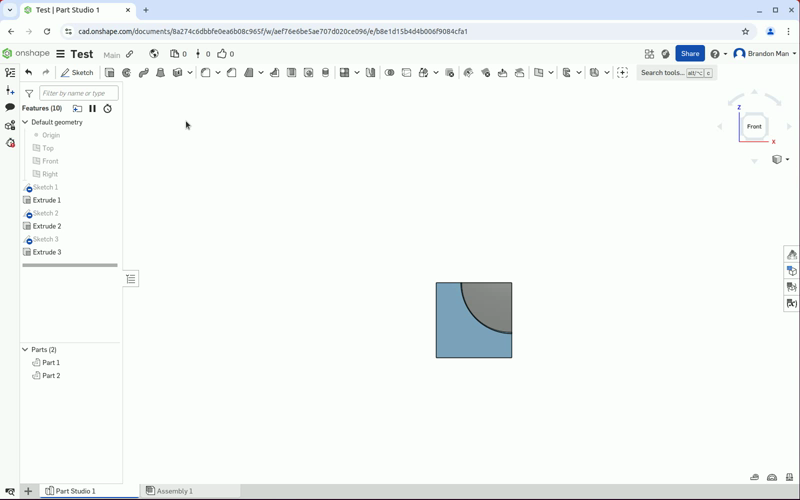
key(shift+h)
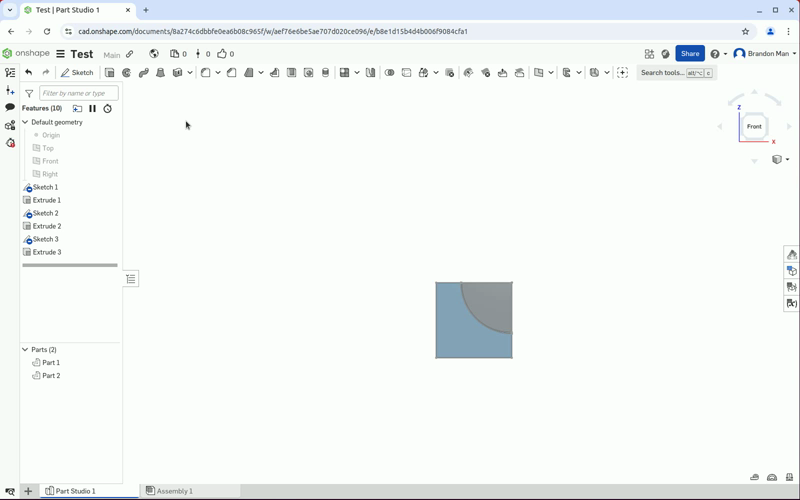
key(shift+7)
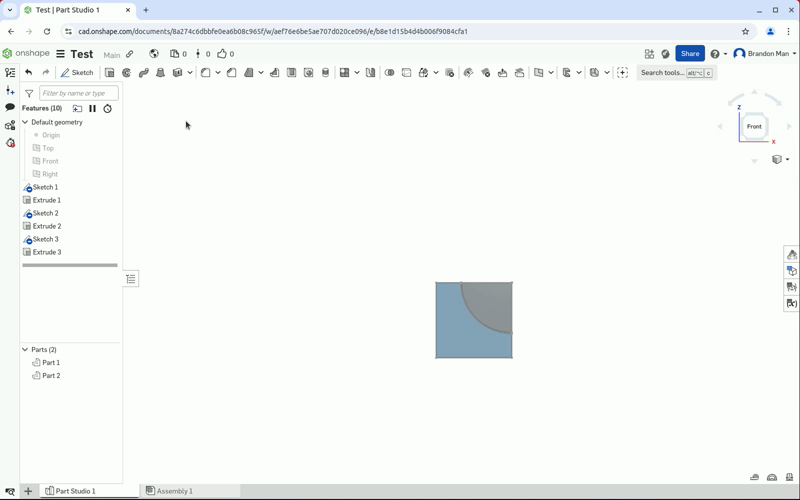
key(left, 2)
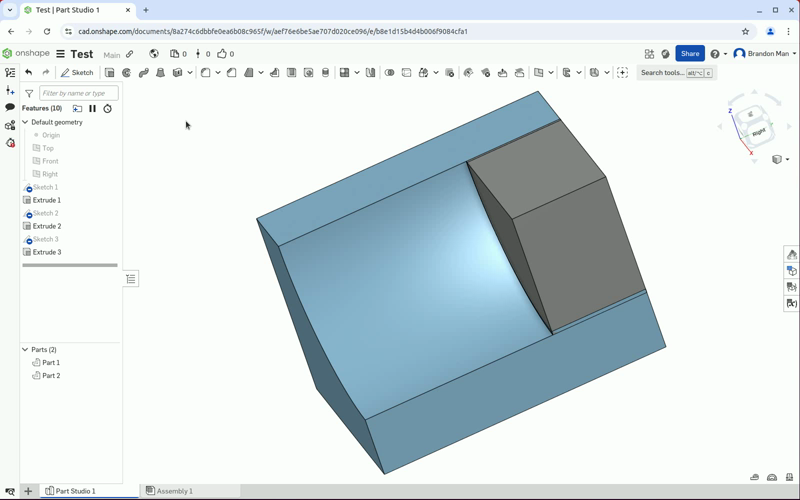
key(down, 2)
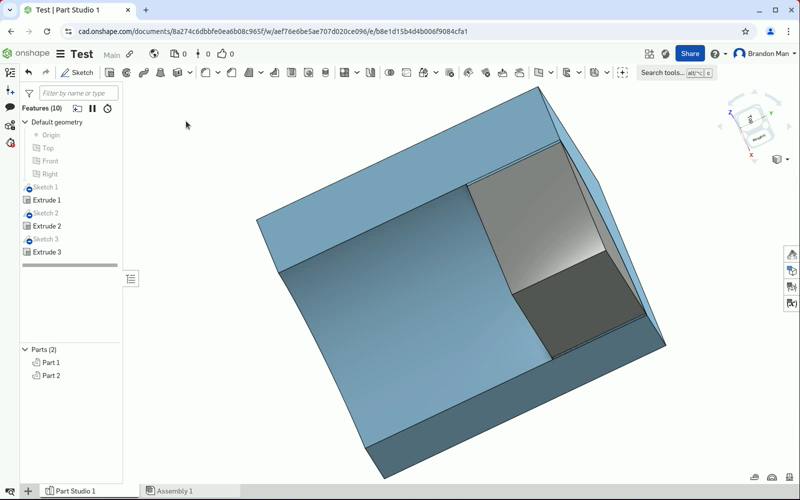
key(up, 2)
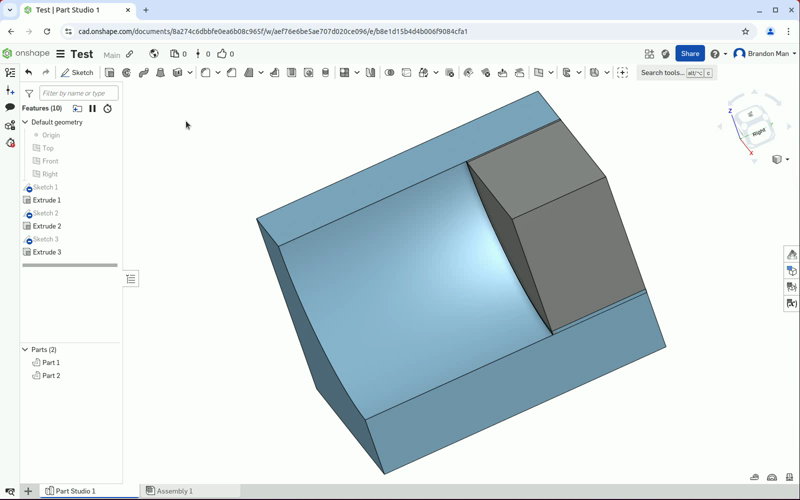
key(right, 2)
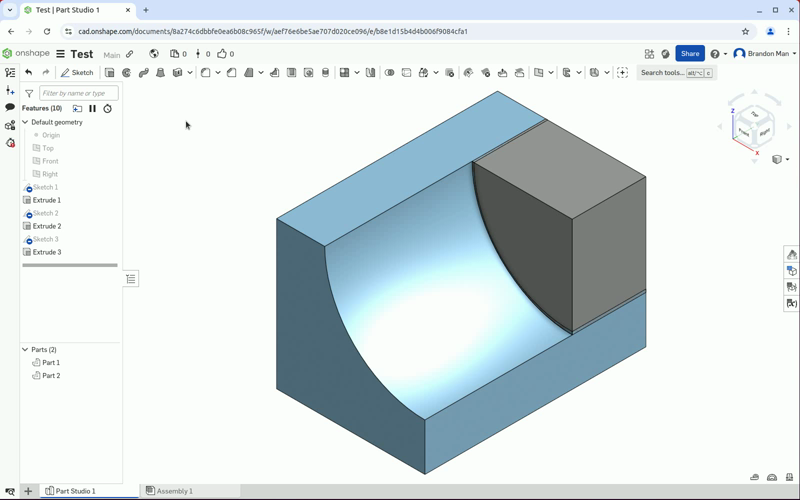
mouse_move(73, 189)
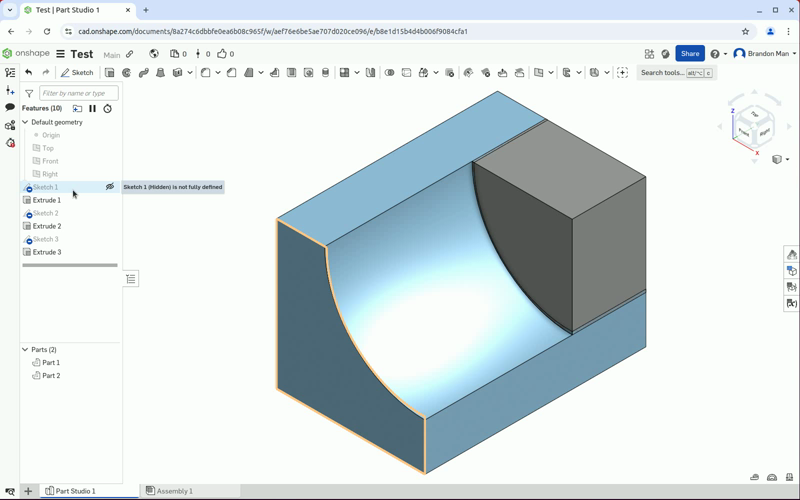
click(73, 189)